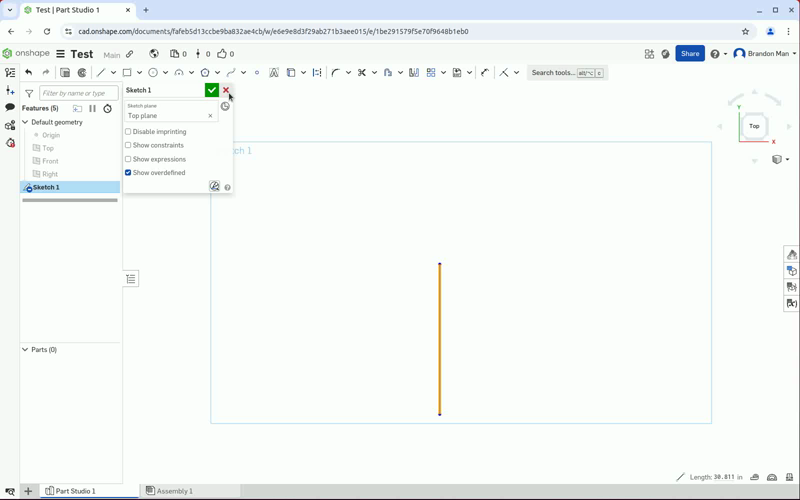
key(shift+h)
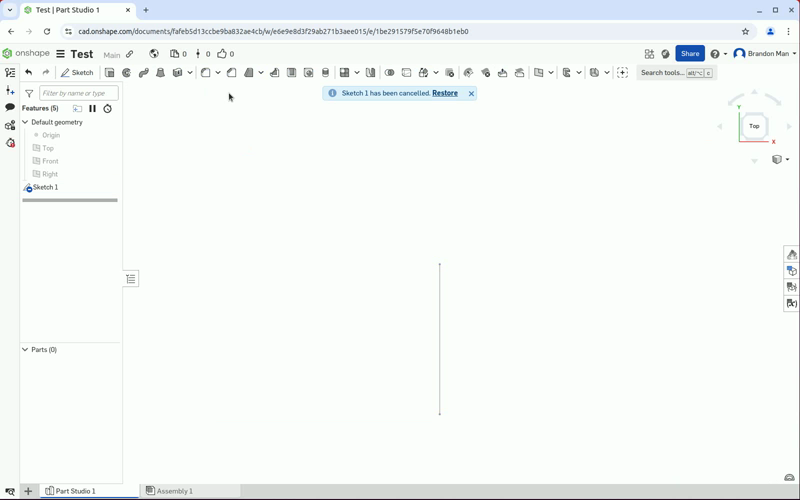
key(shift+s)
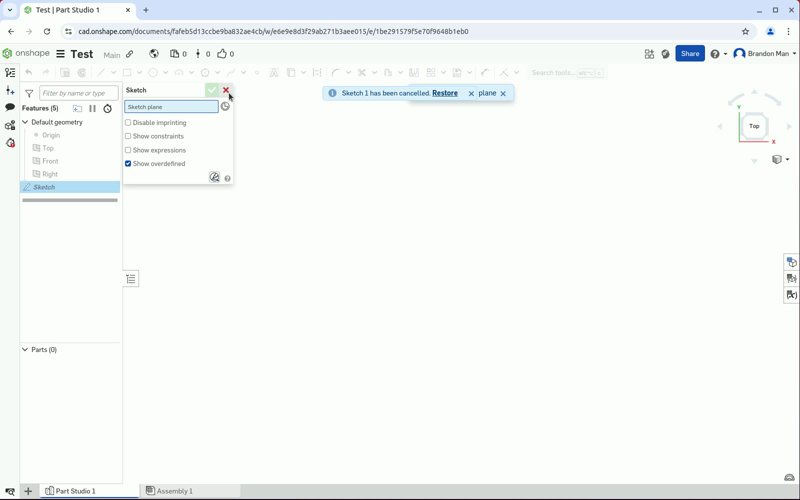
mouse_move(73, 150)
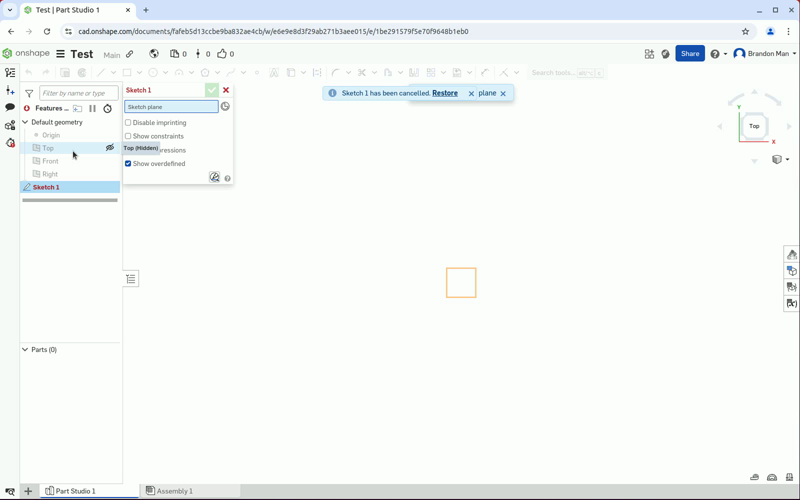
click(73, 150)
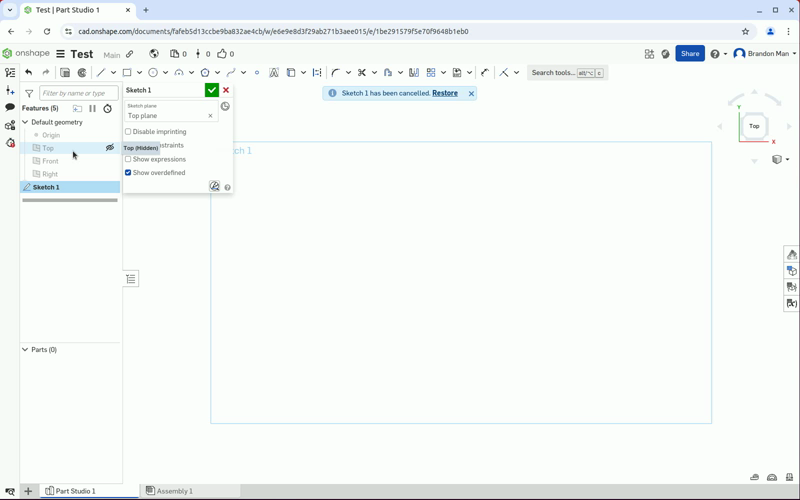
mouse_move(73, 352)
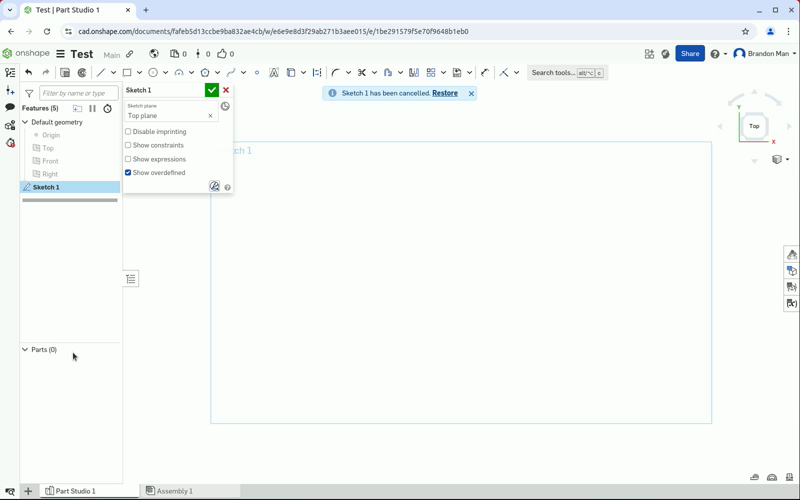
key(y)
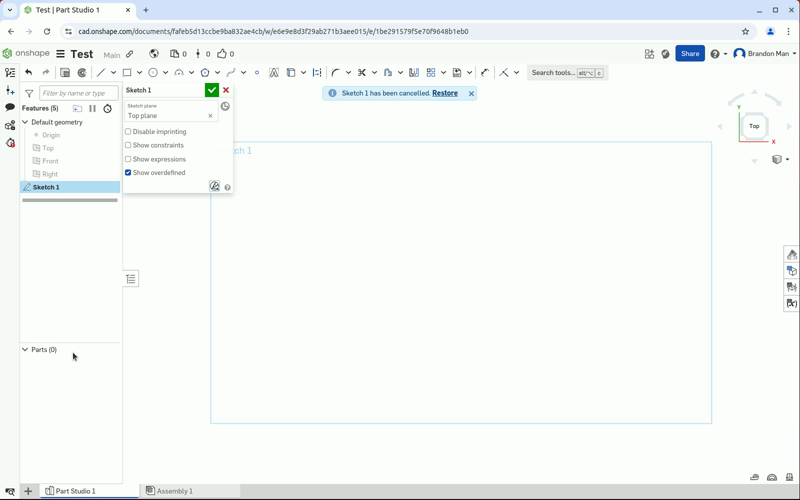
key(l)
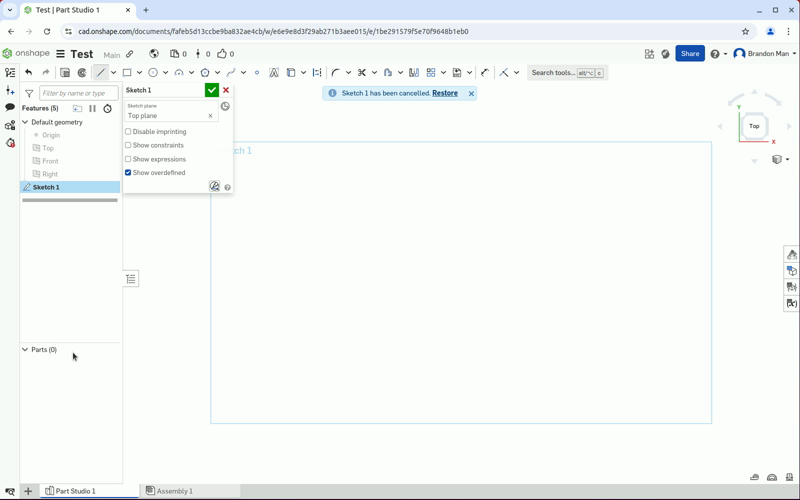
key_down(shift)
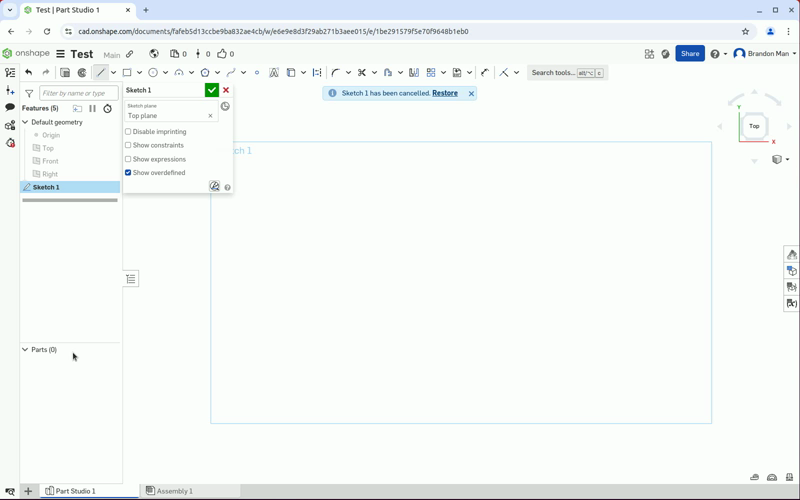
mouse_move(358, 395)
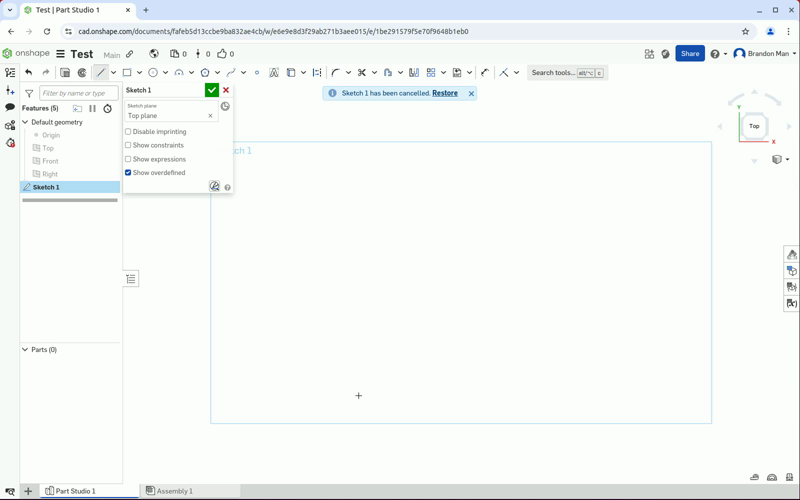
click(358, 395)
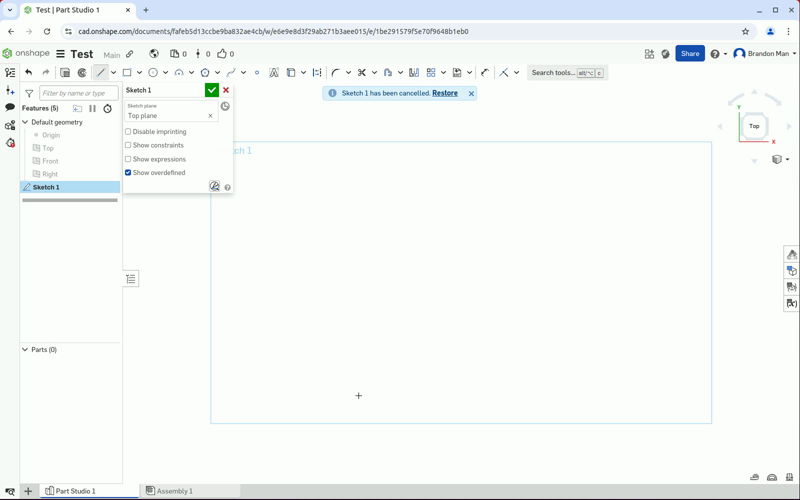
key_up(shift)
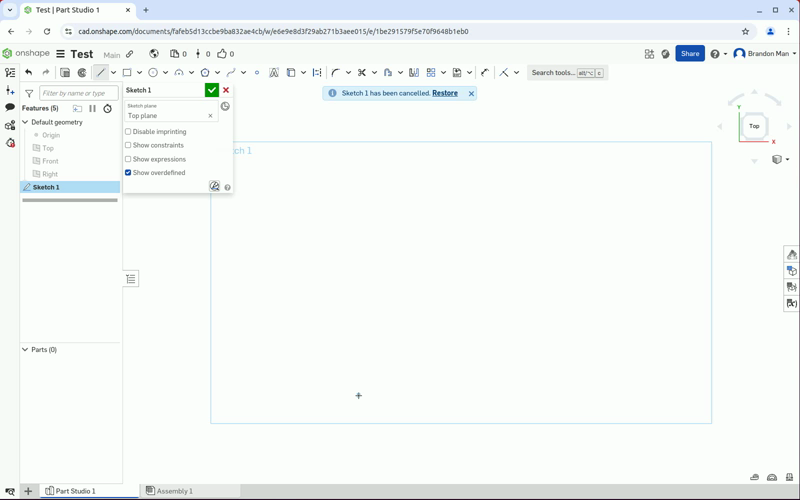
key_down(shift)
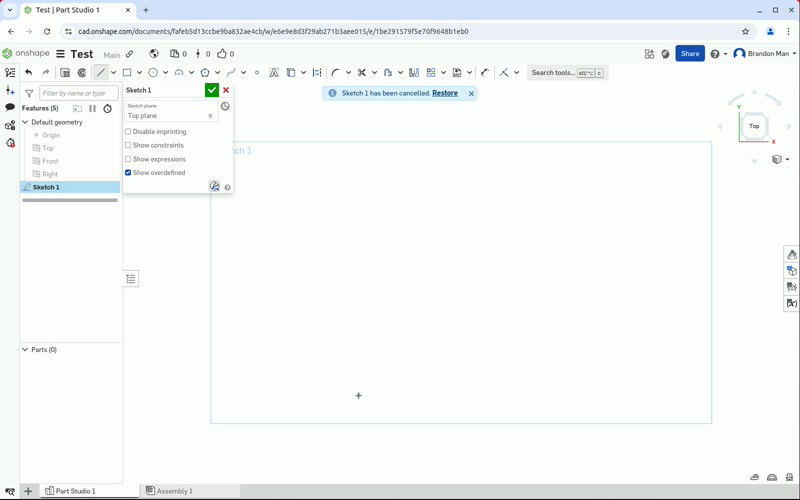
mouse_move(563, 395)
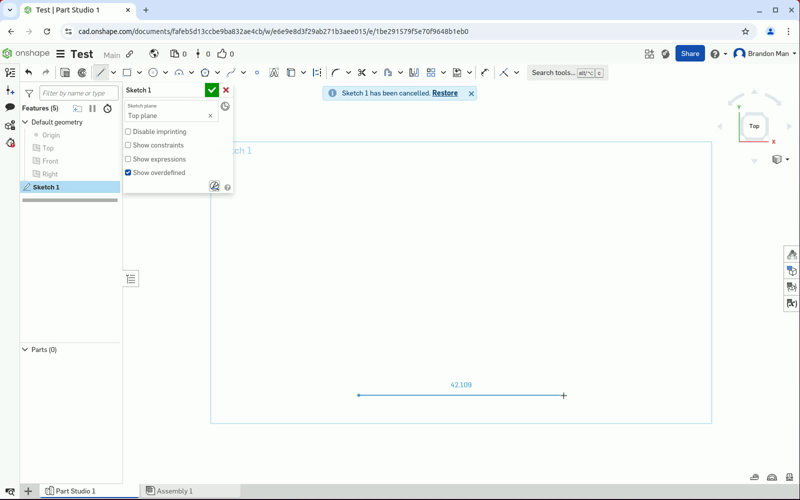
click(563, 395)
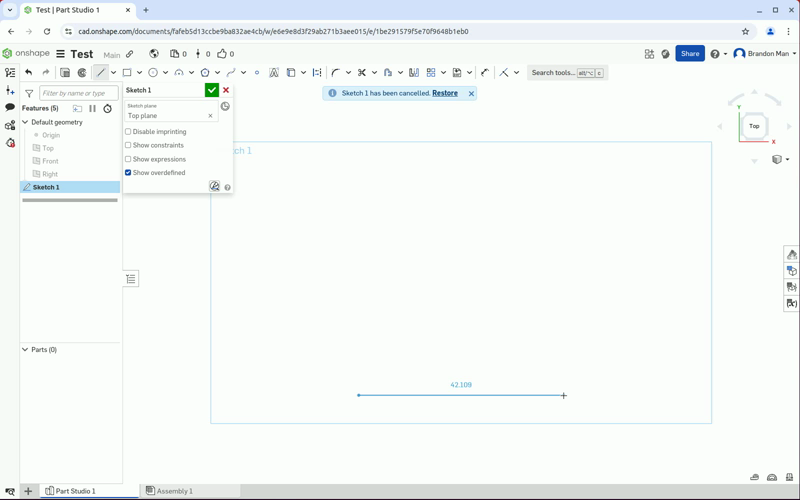
key_up(shift)
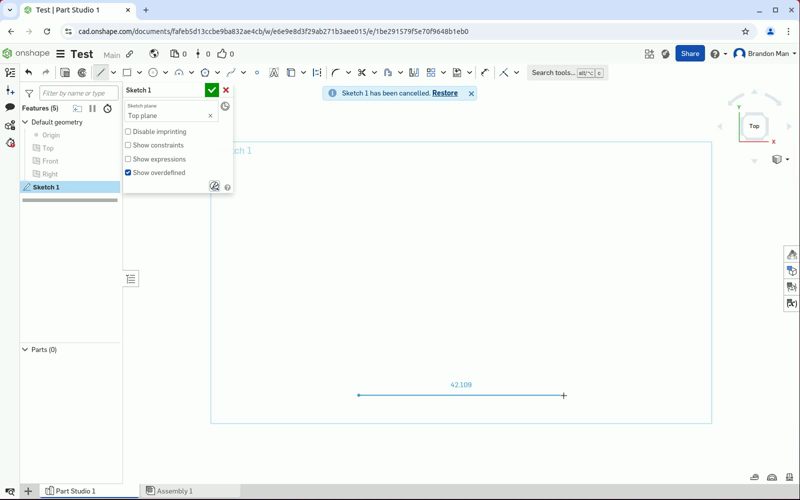
key_down(shift)
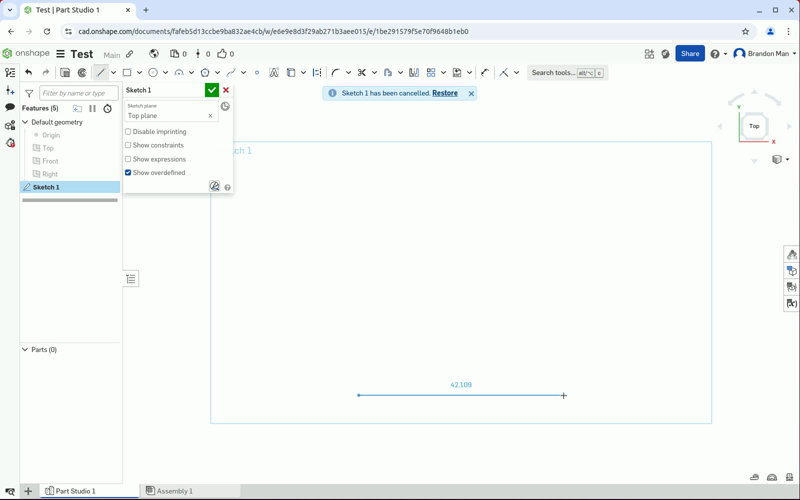
mouse_move(563, 171)
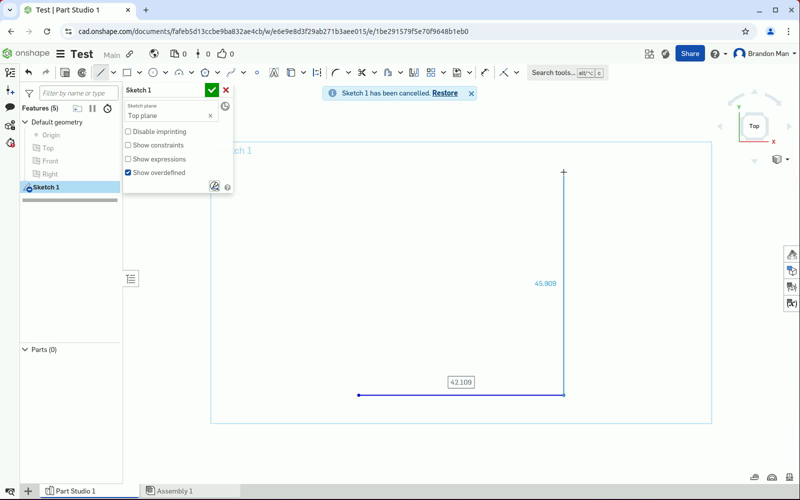
click(563, 171)
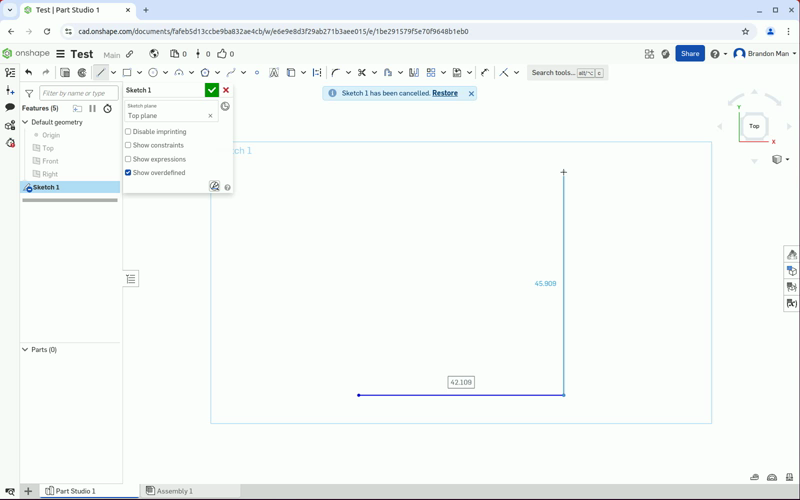
key_up(shift)
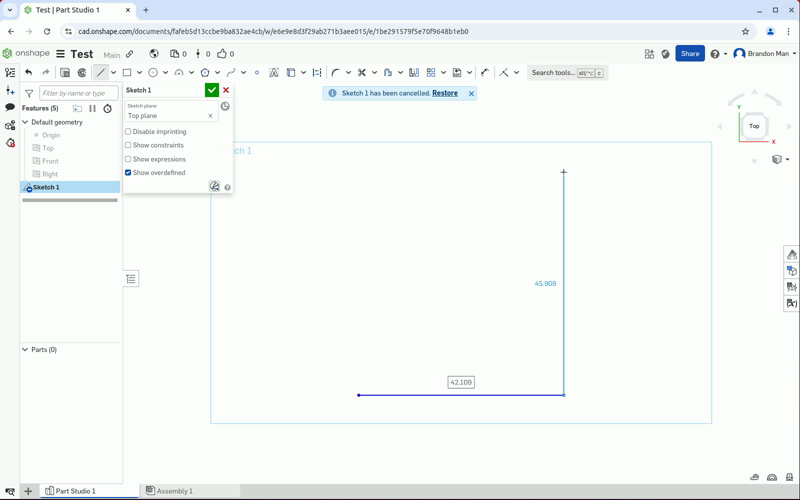
key_down(shift)
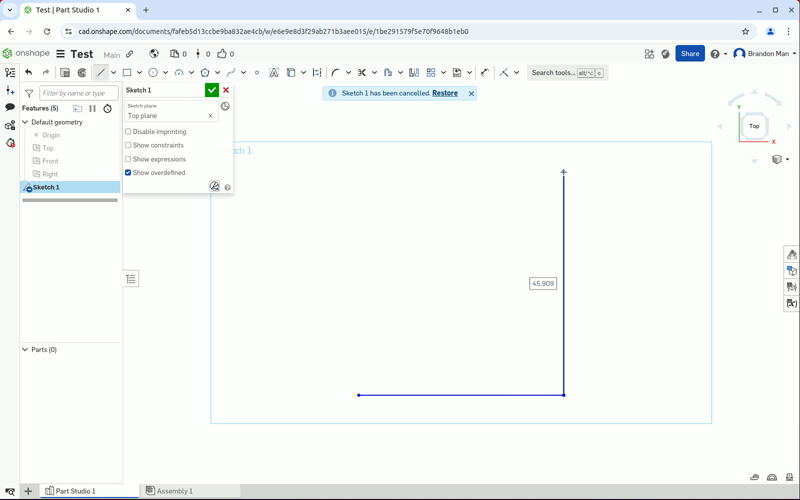
mouse_move(358, 171)
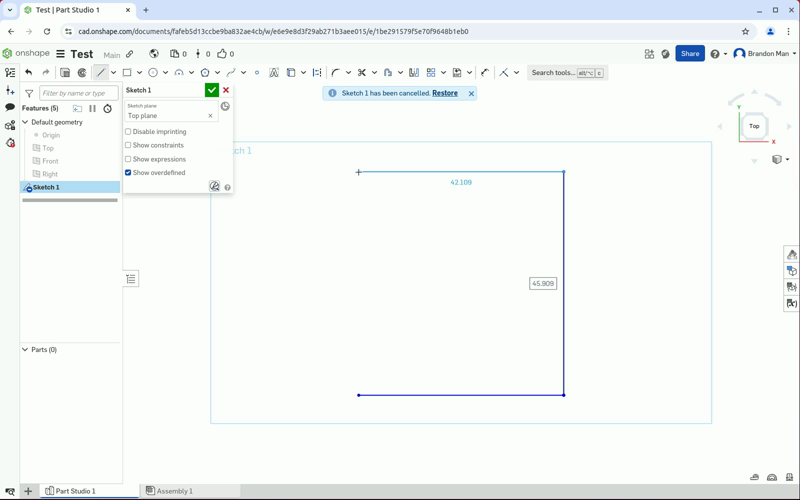
click(358, 171)
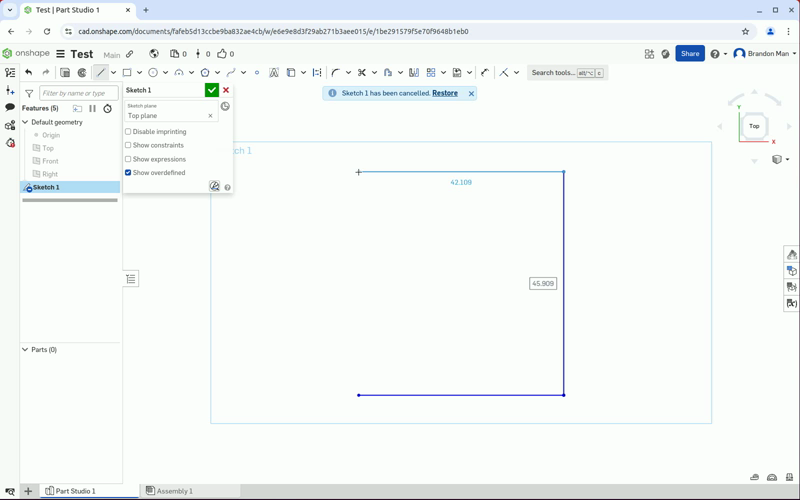
key_up(shift)
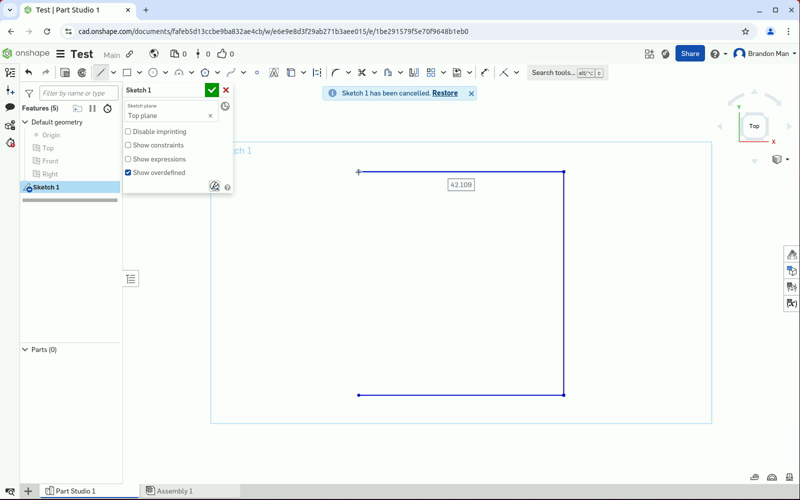
key_down(shift)
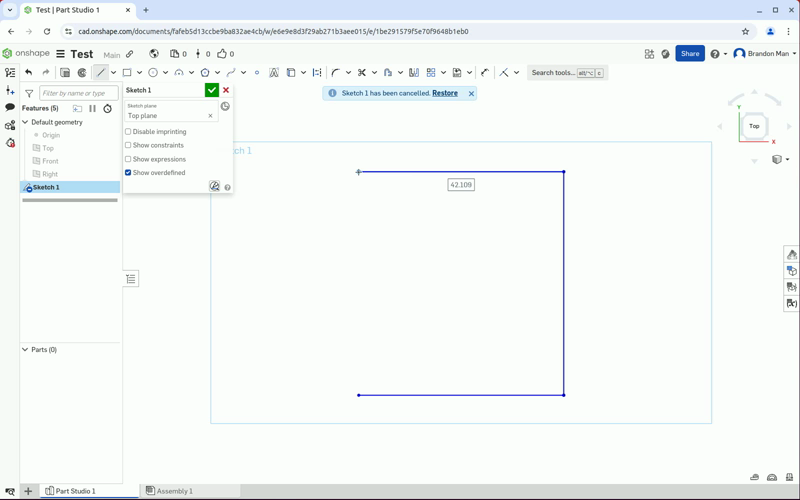
mouse_move(358, 395)
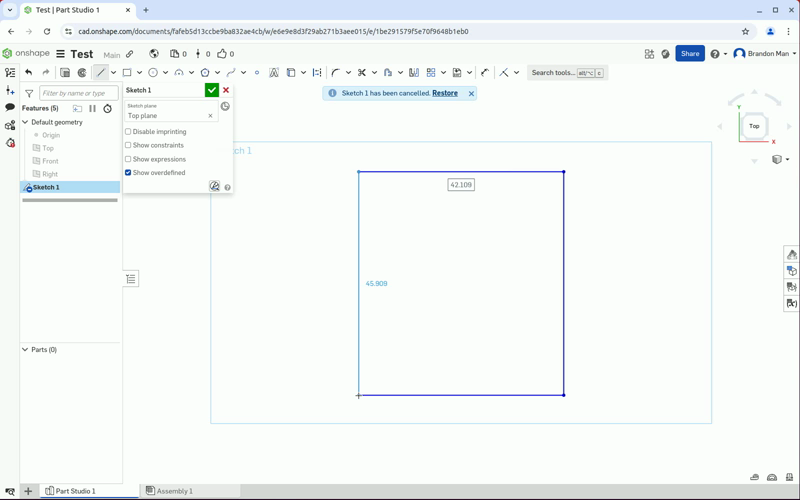
key_up(shift)
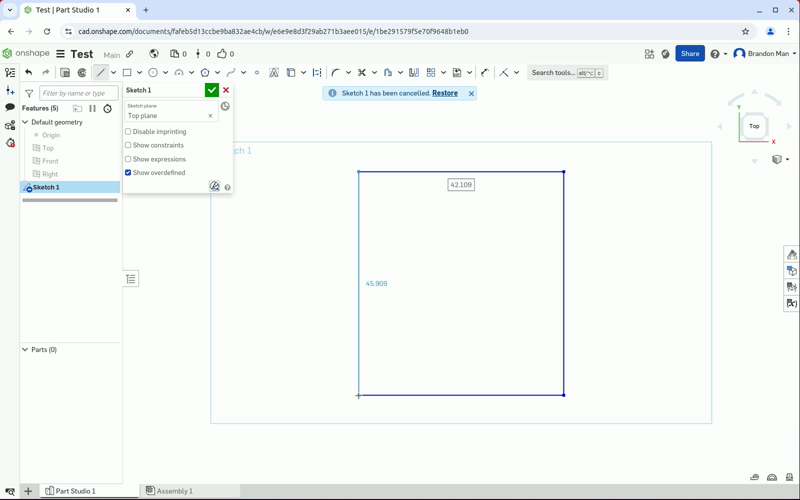
click(358, 395)
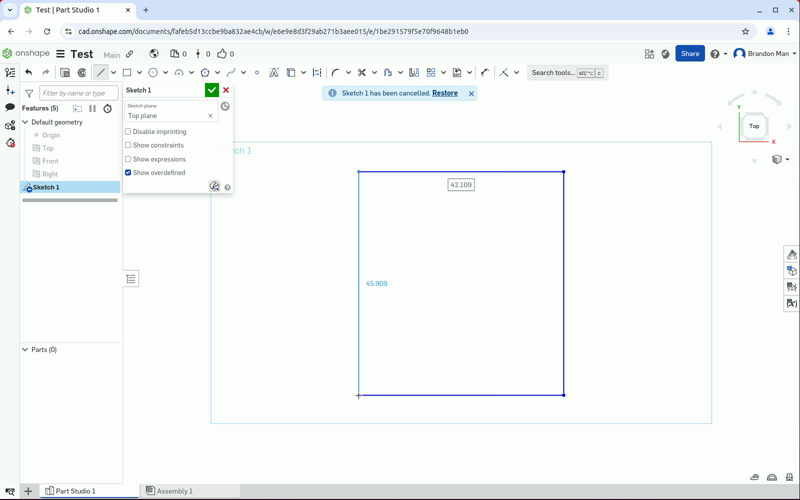
key(esc)
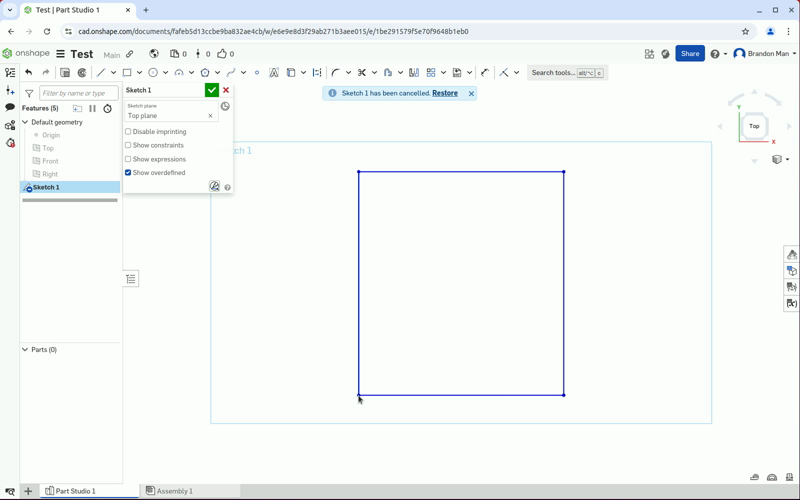
key(c)
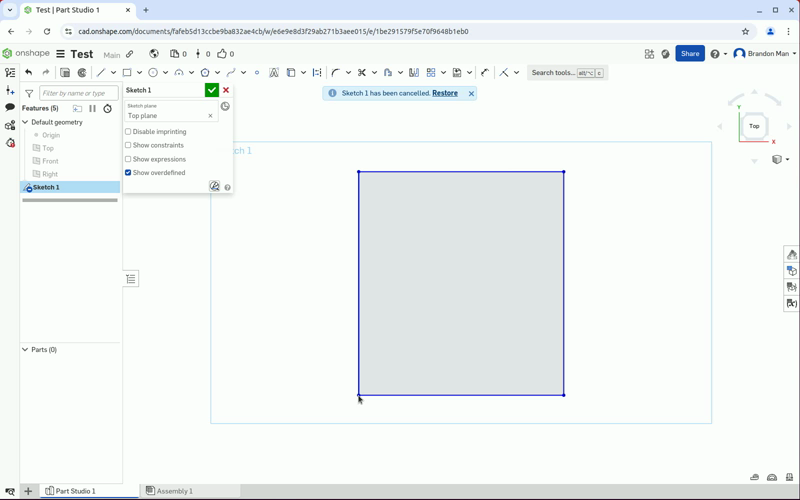
key_down(shift)
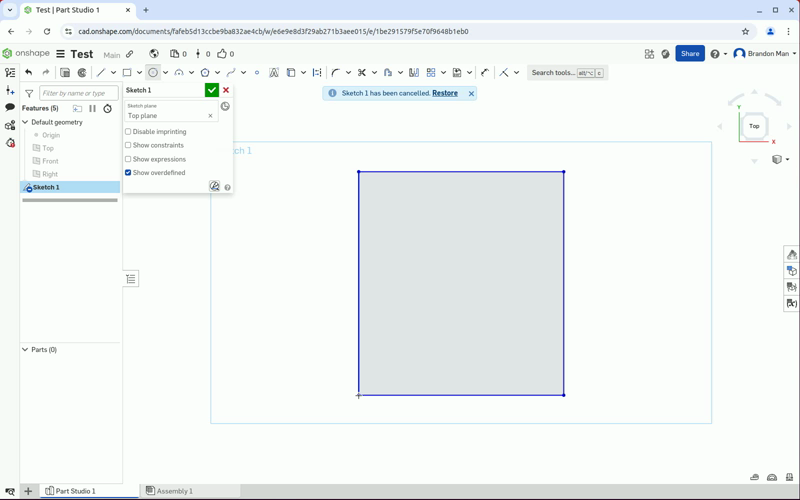
mouse_move(370, 376)
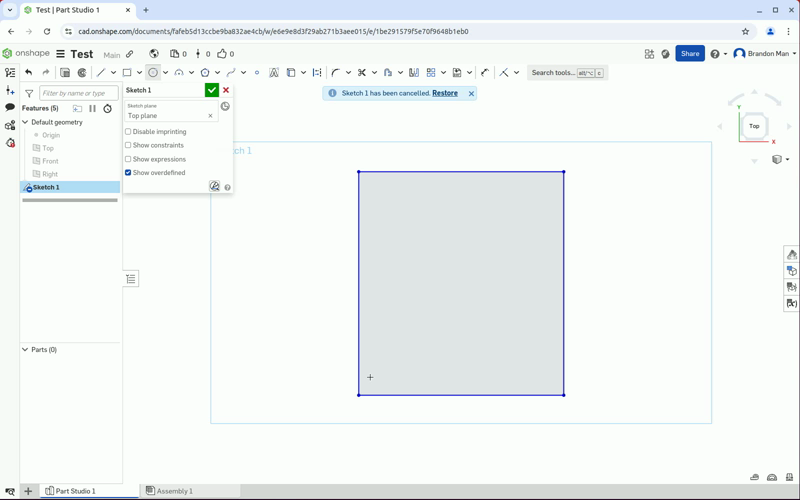
click(370, 376)
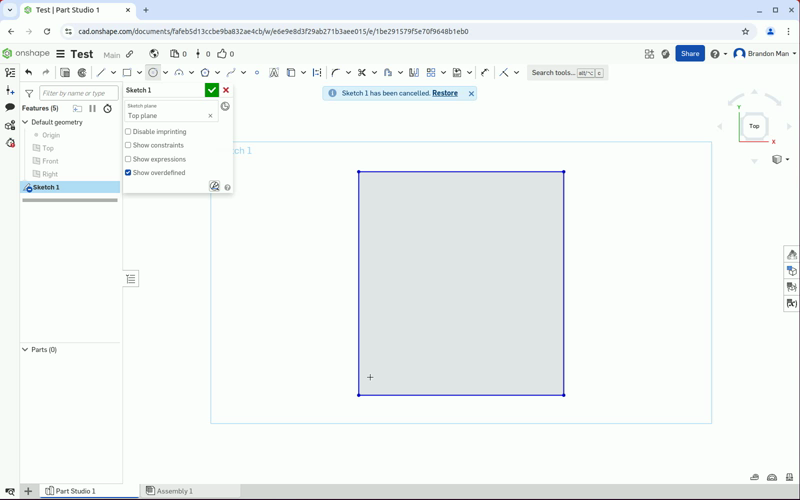
key_up(shift)
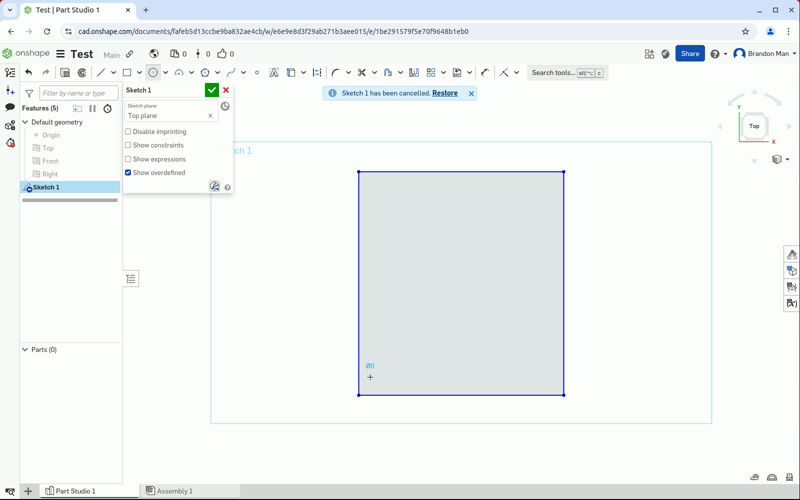
mouse_move(375, 376)
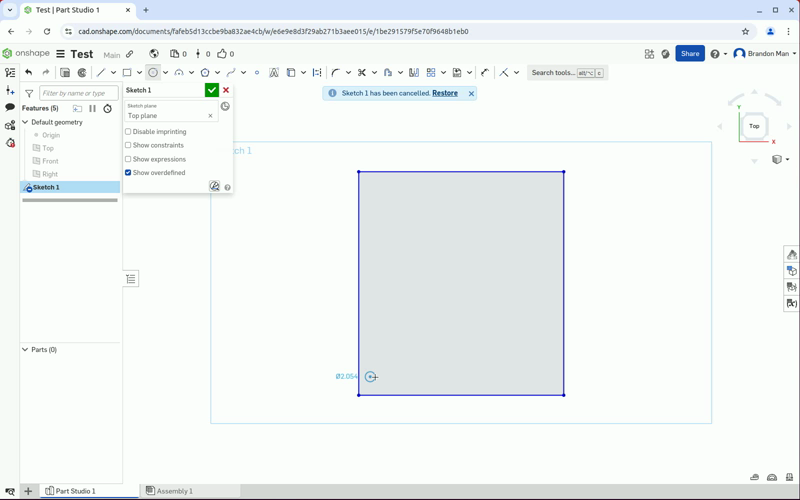
click(375, 376)
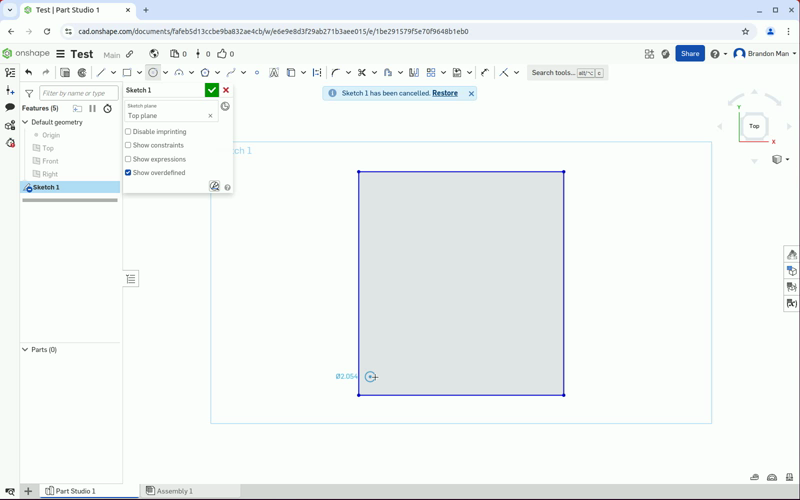
key(esc)
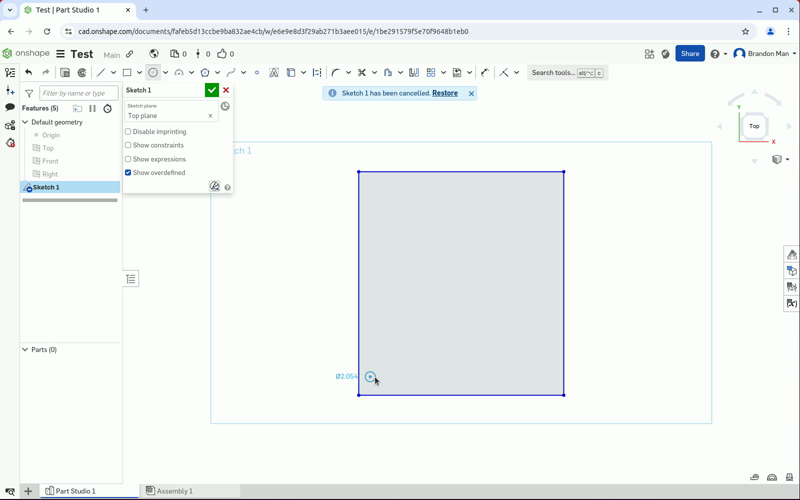
key(c)
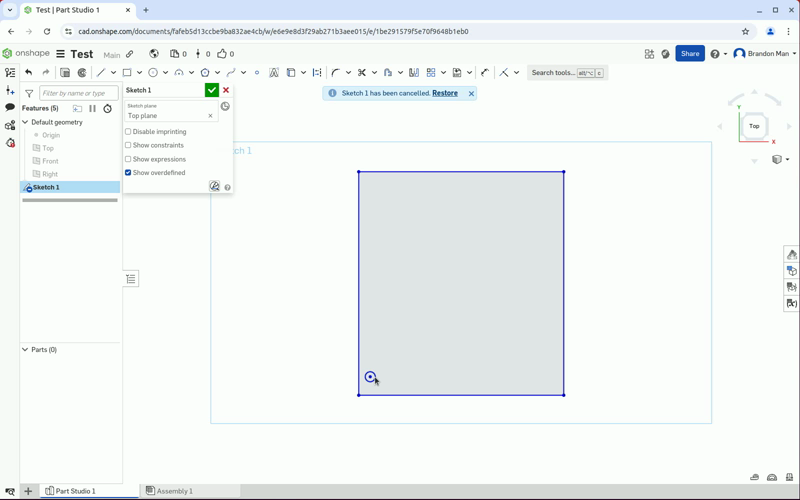
key_down(shift)
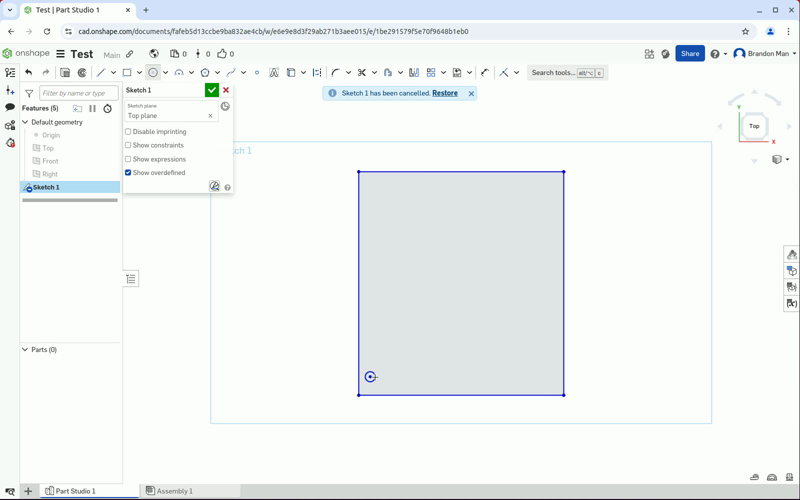
mouse_move(370, 190)
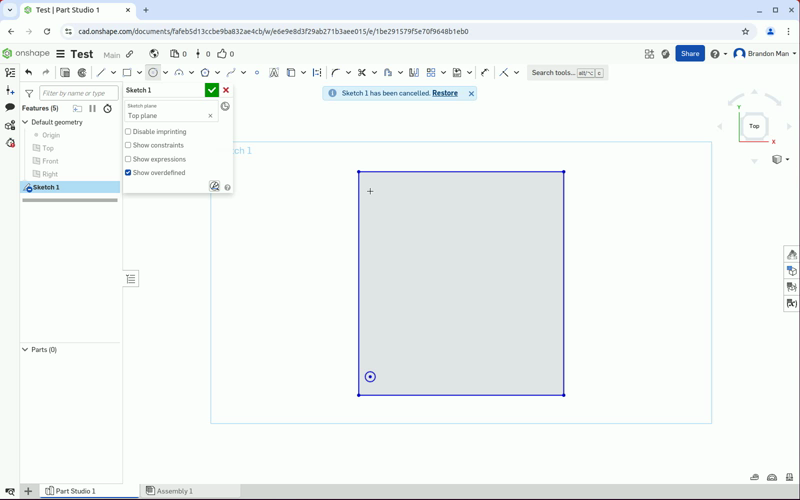
click(370, 190)
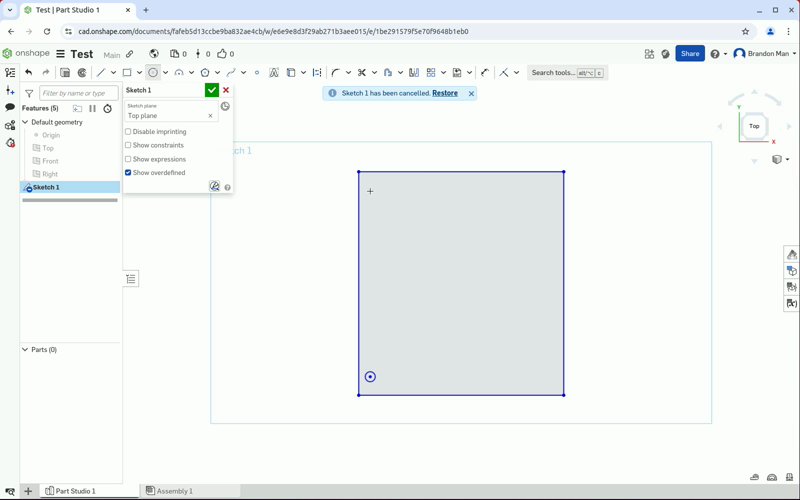
key_up(shift)
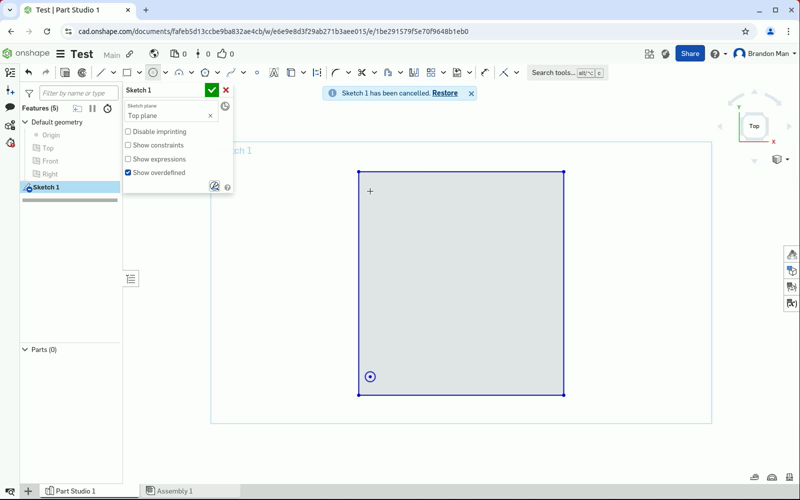
mouse_move(375, 190)
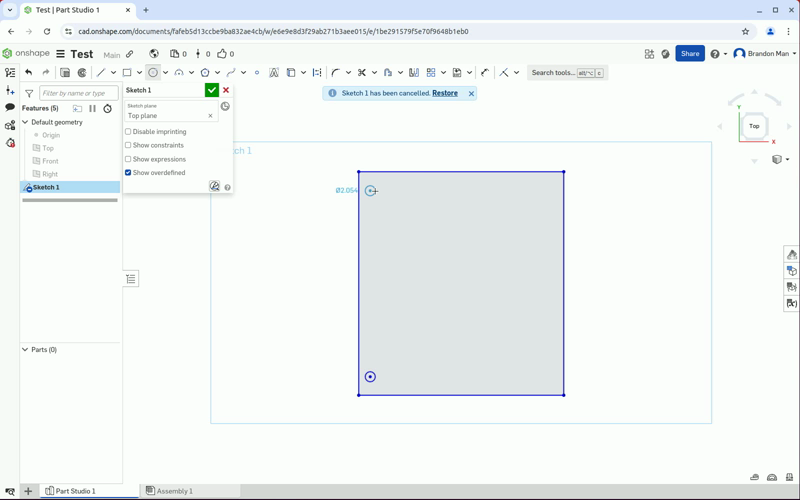
click(375, 190)
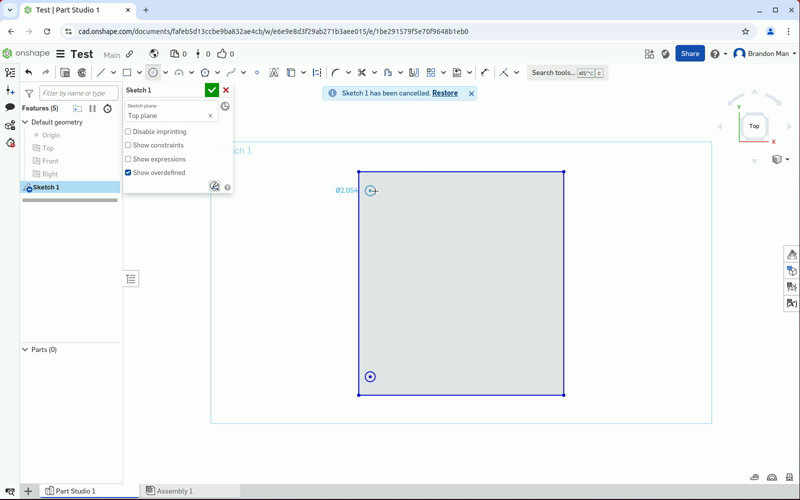
key(esc)
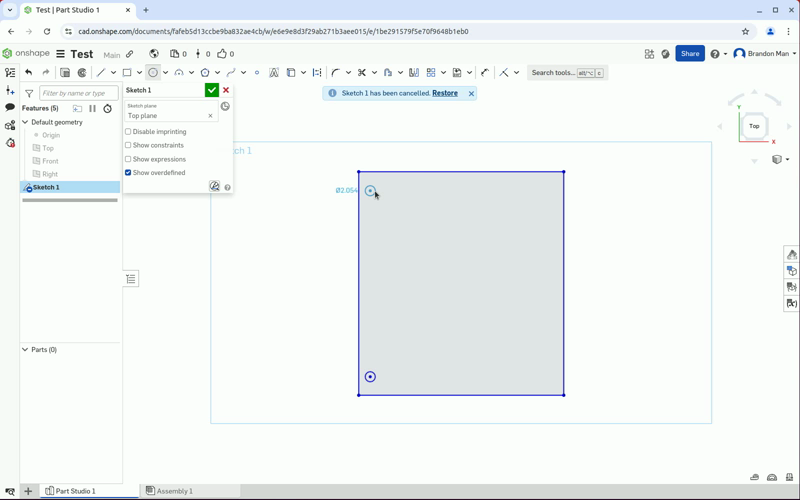
key(c)
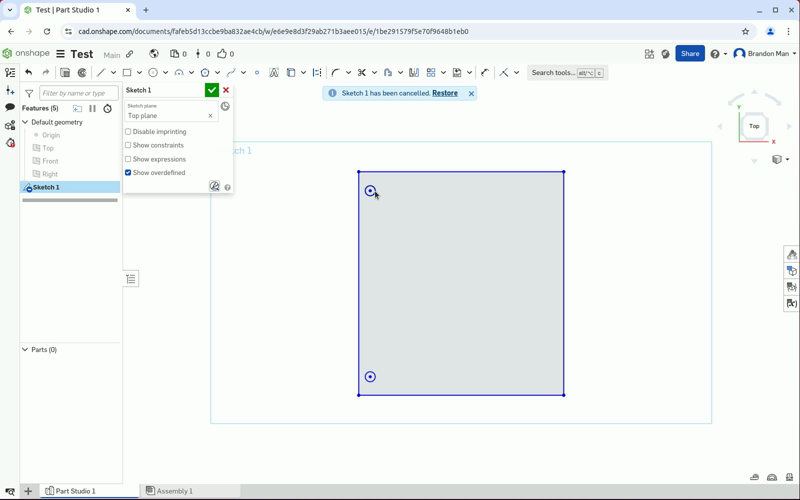
key_down(shift)
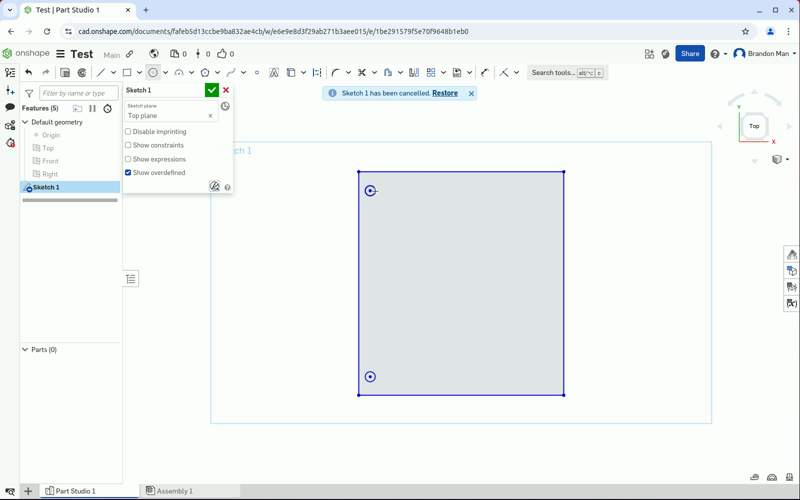
mouse_move(552, 376)
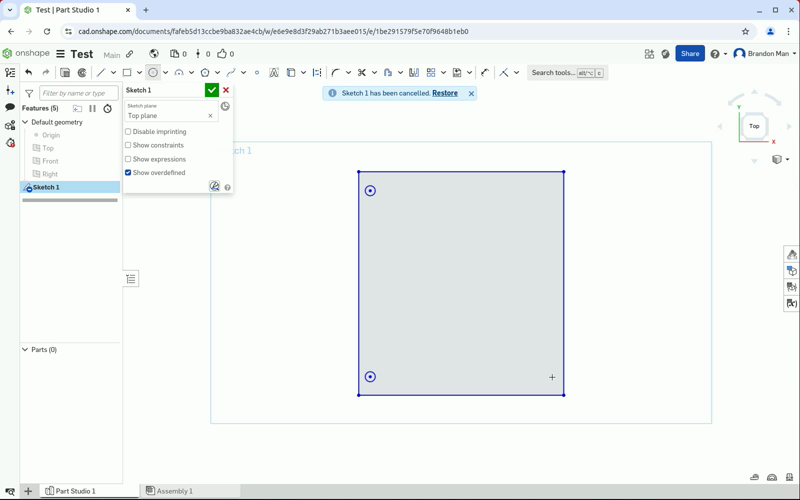
click(552, 376)
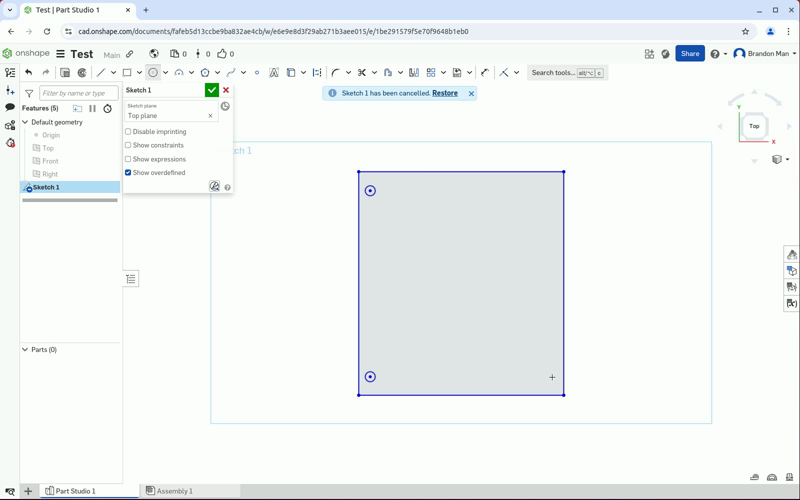
key_up(shift)
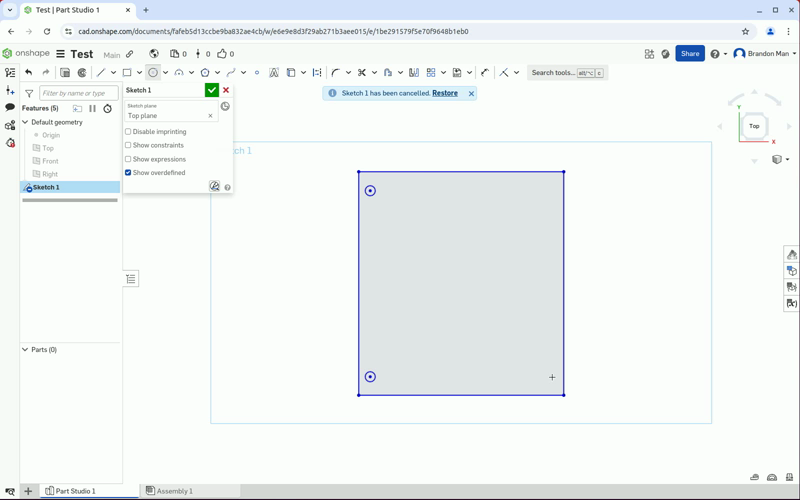
mouse_move(556, 376)
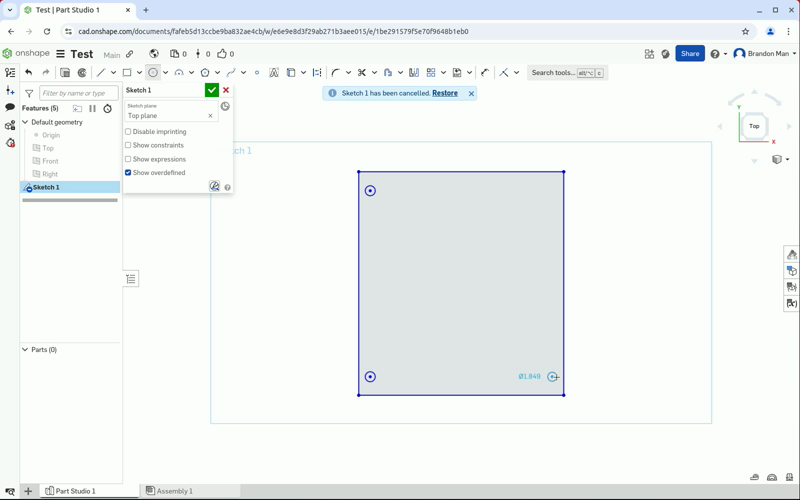
click(556, 376)
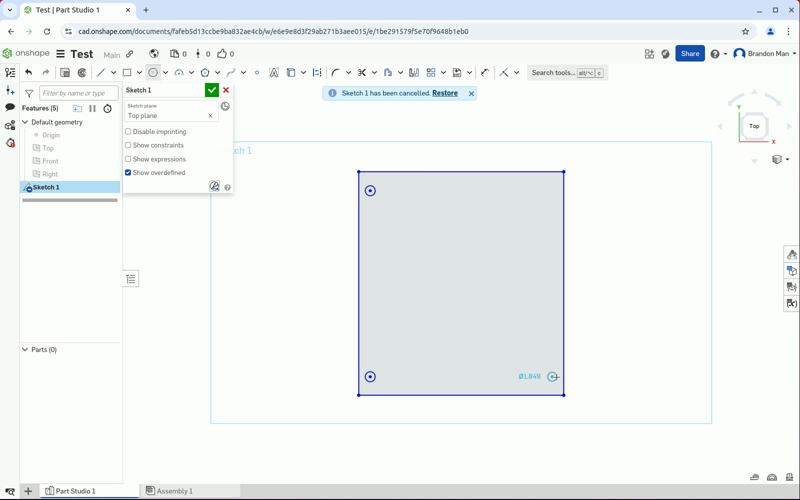
key(esc)
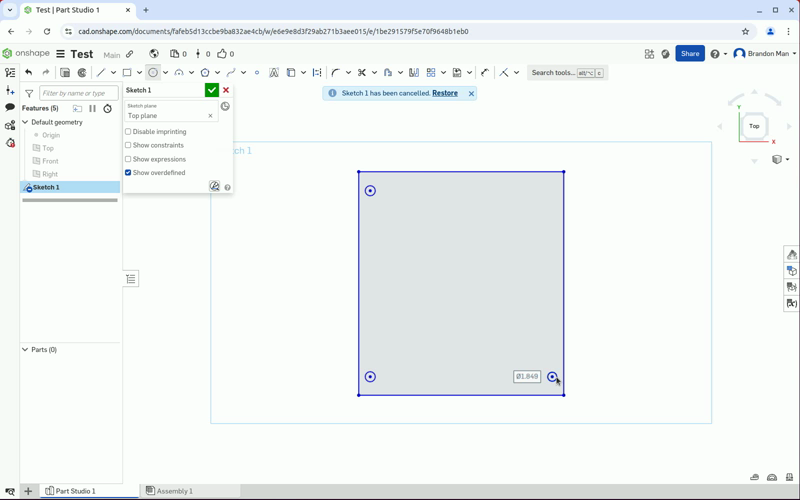
key(c)
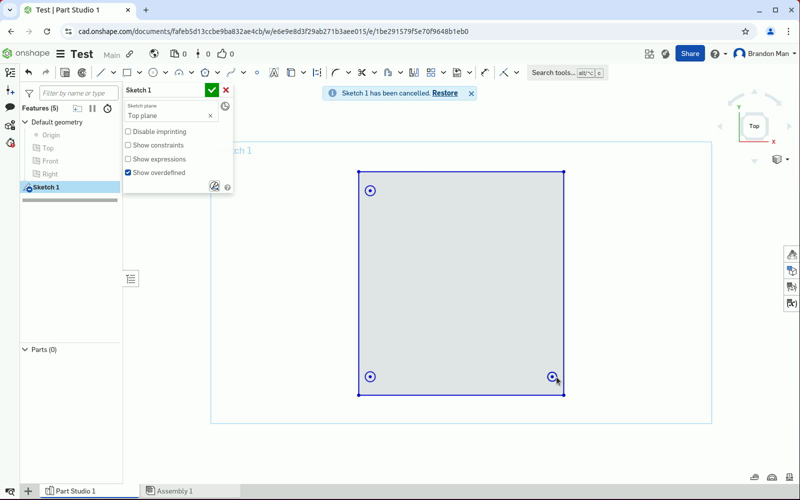
key_down(shift)
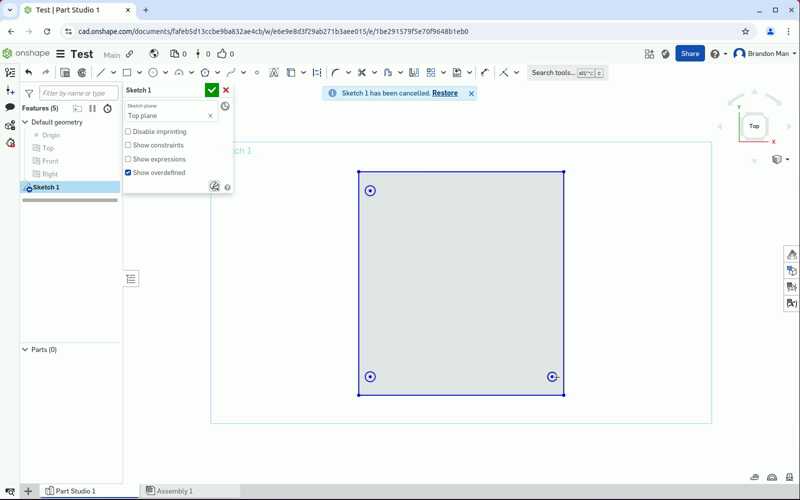
mouse_move(552, 190)
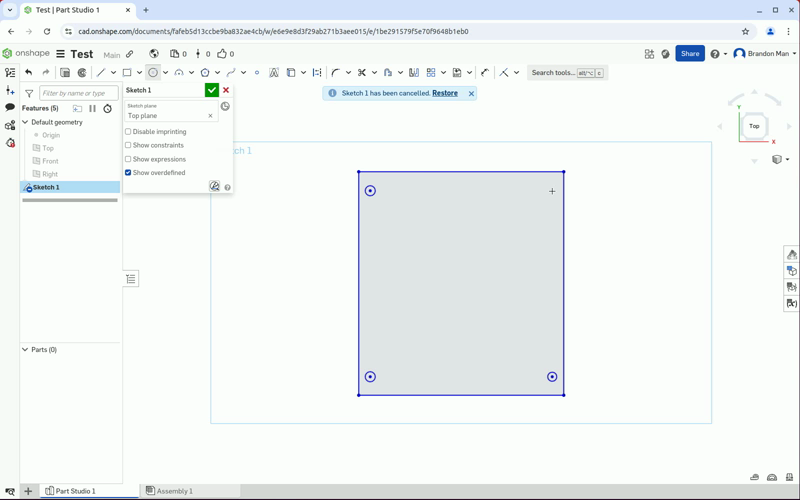
click(552, 190)
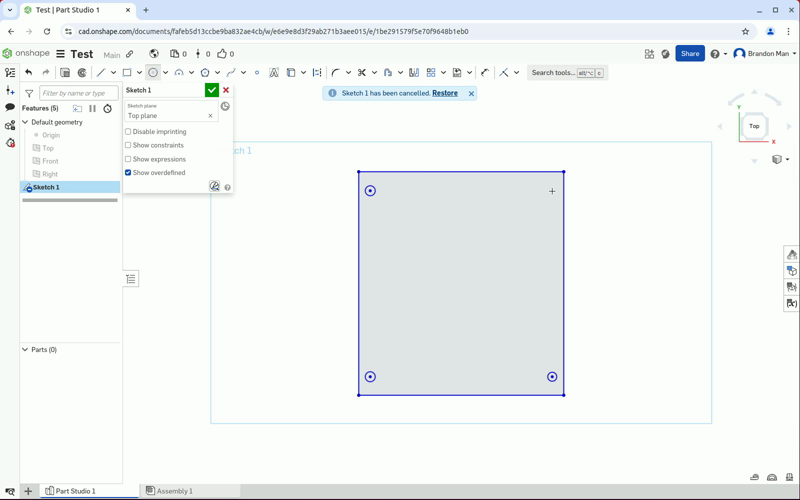
key_up(shift)
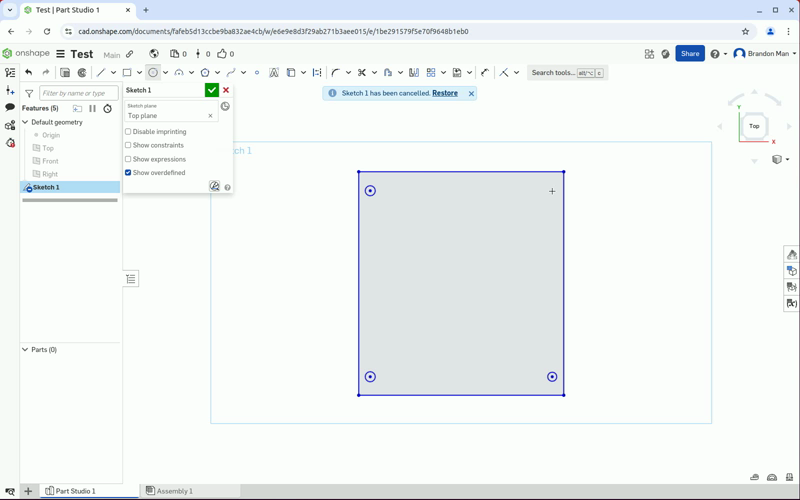
mouse_move(556, 190)
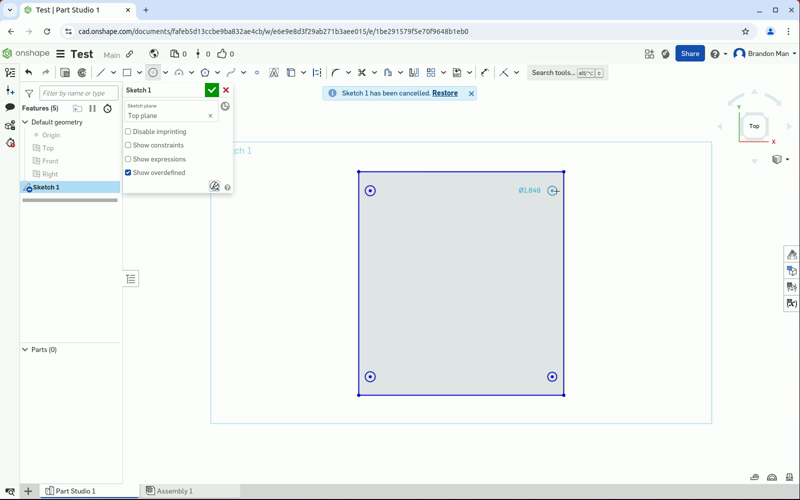
click(556, 190)
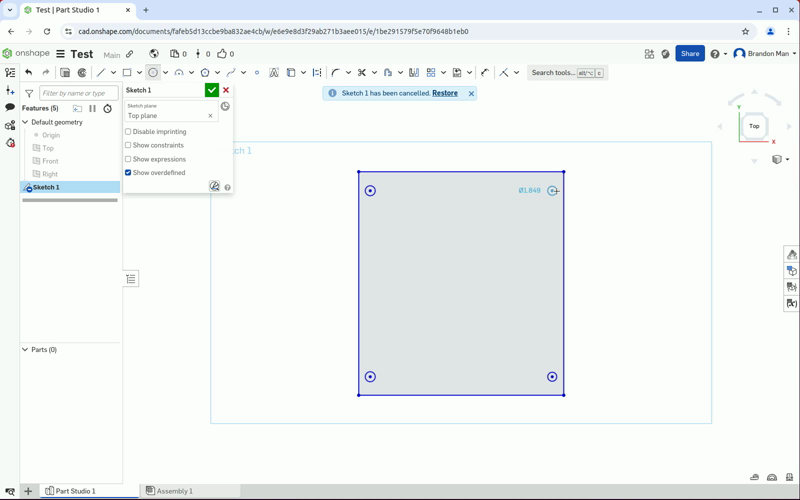
key(esc)
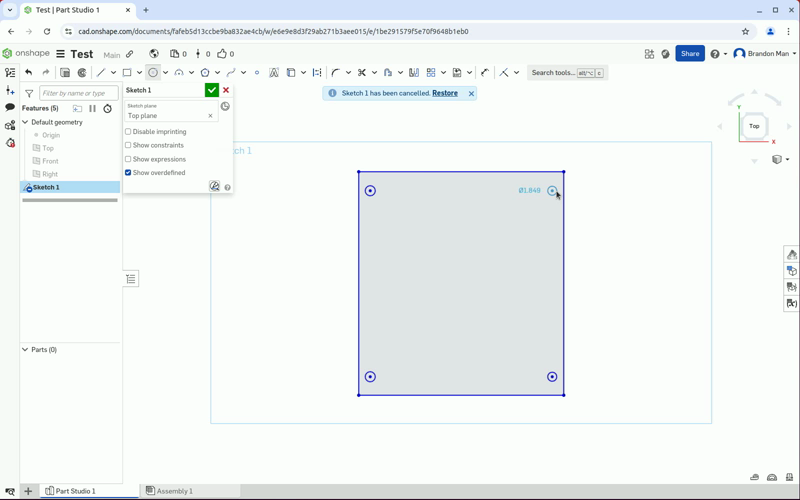
mouse_move(528, 262)
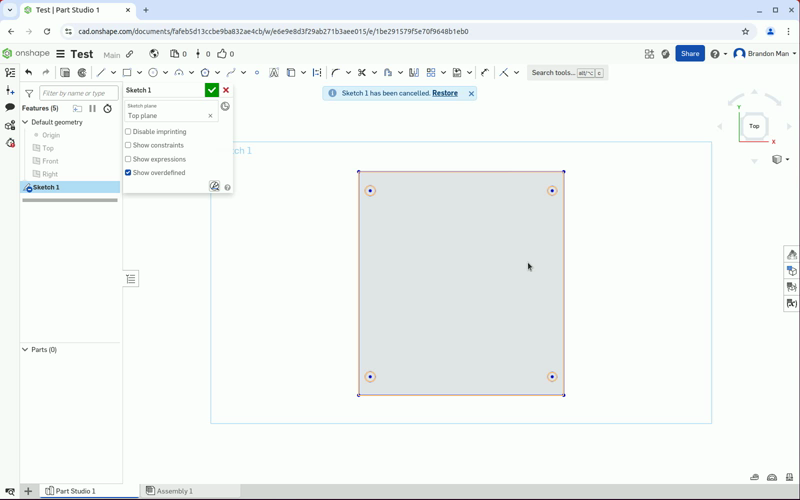
click(528, 262)
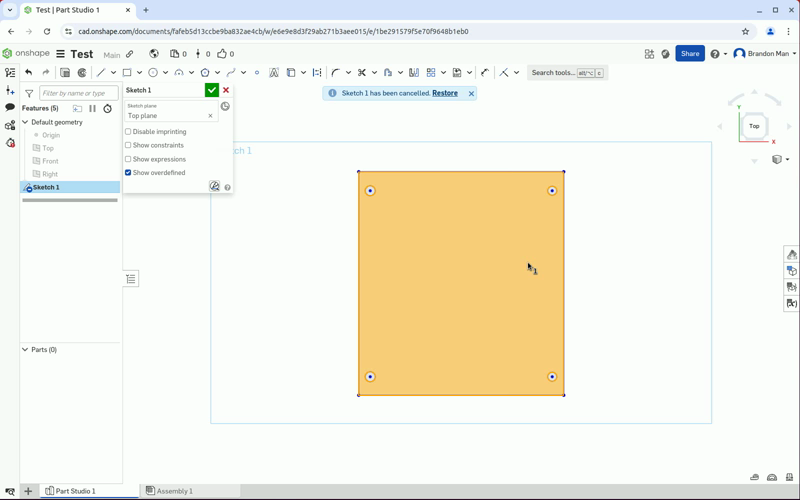
mouse_move(73, 352)
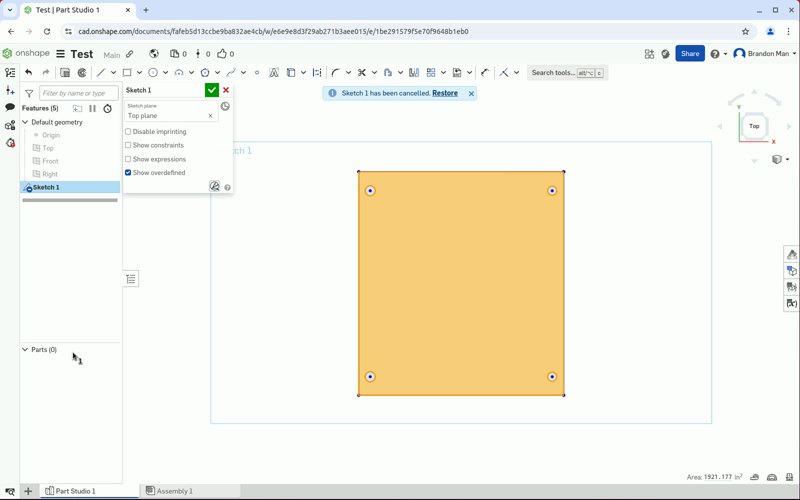
key(shift+y)
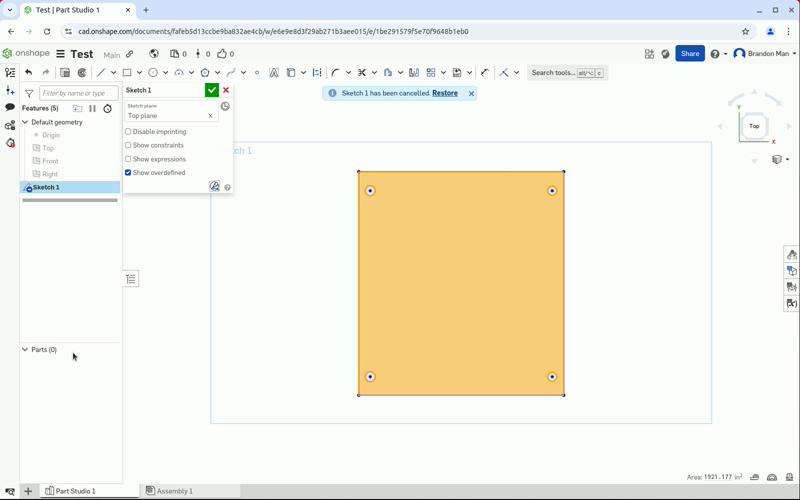
key(shift+e)
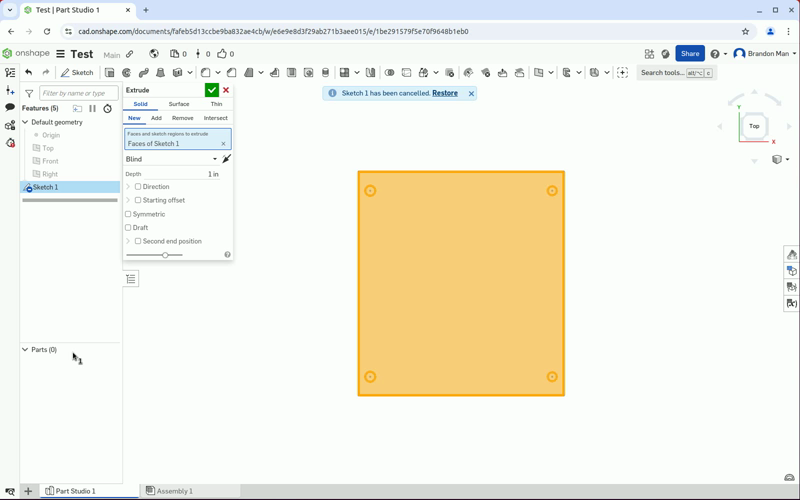
mouse_move(143, 106)
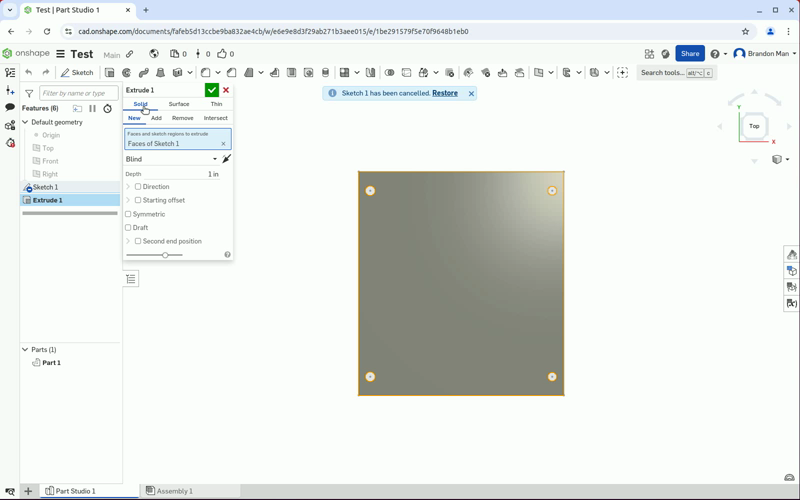
click(143, 106)
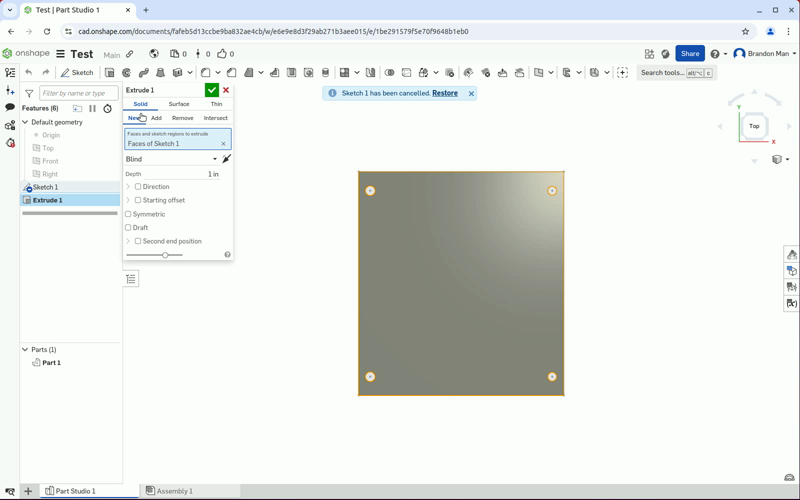
mouse_move(137, 120)
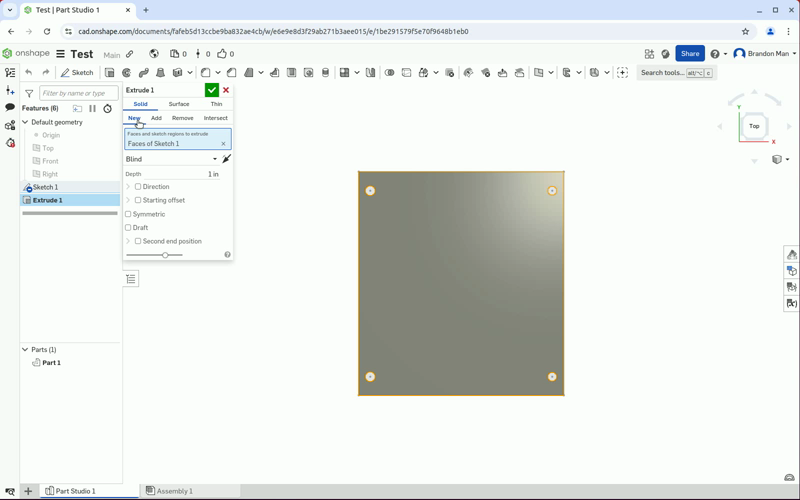
click(137, 120)
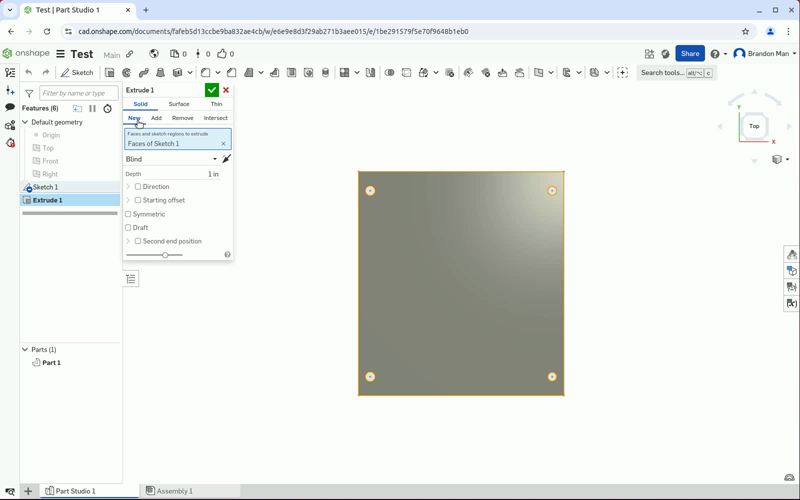
key(tab, 4)
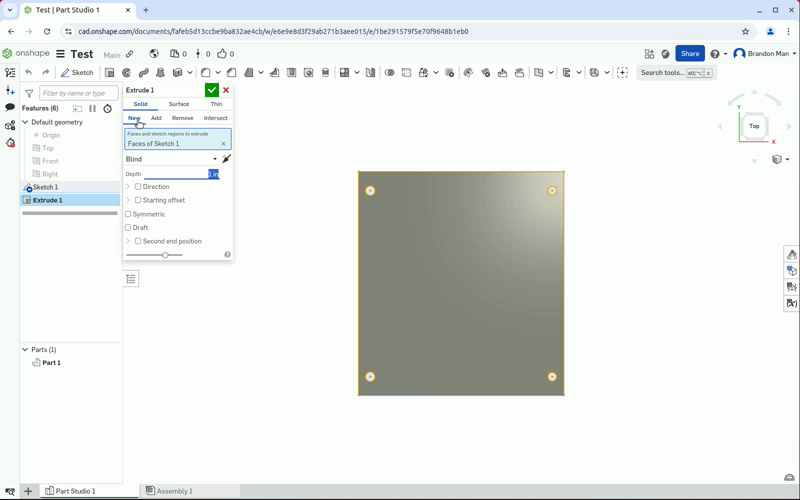
text(1.444)
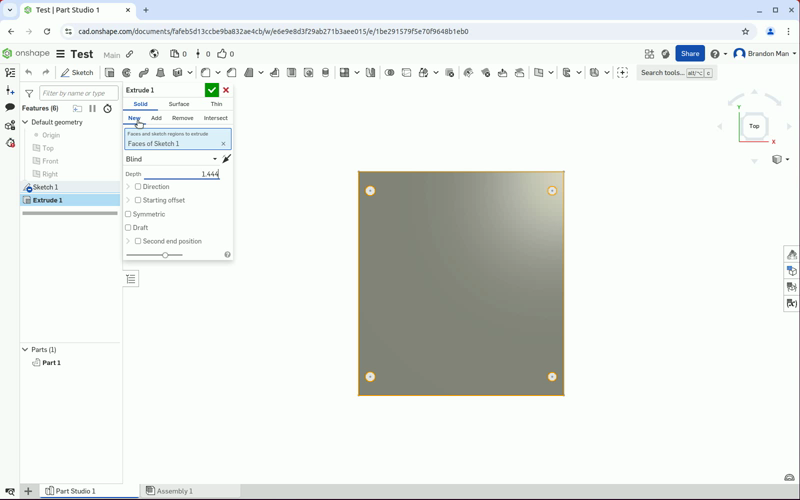
key(enter)
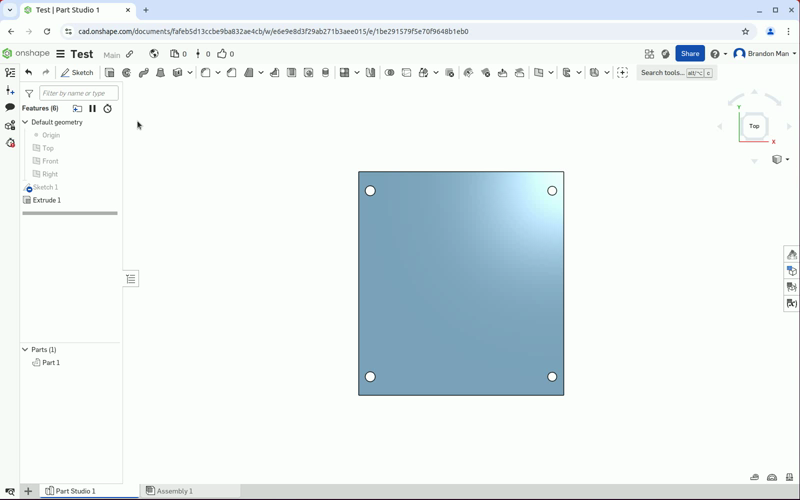
key(shift+h)
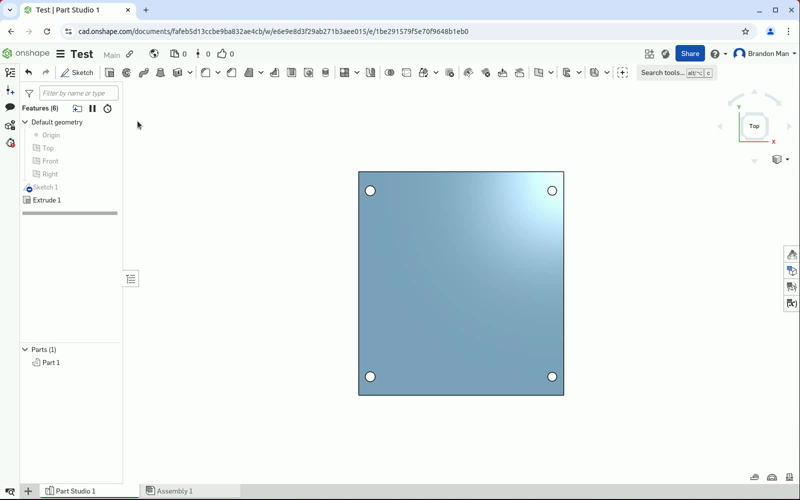
key(shift+h)
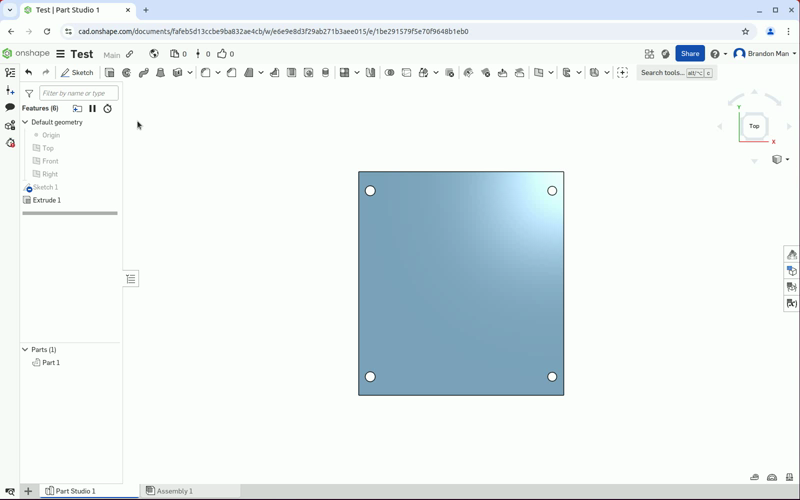
mouse_move(73, 189)
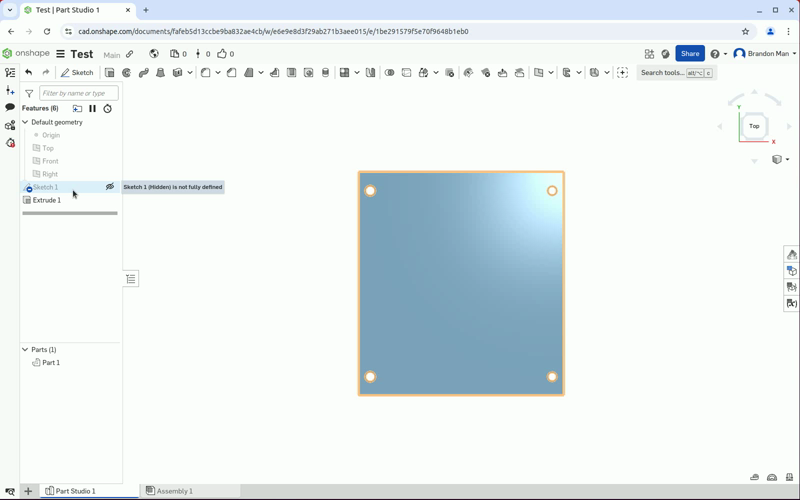
click(73, 189)
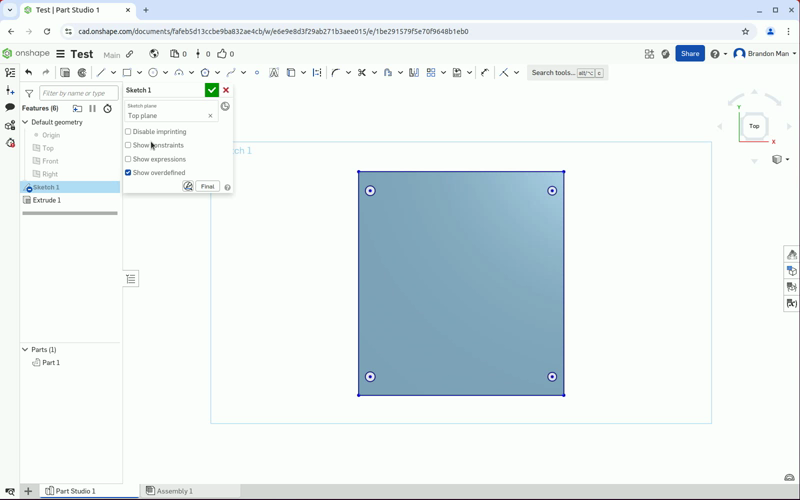
mouse_move(229, 92)
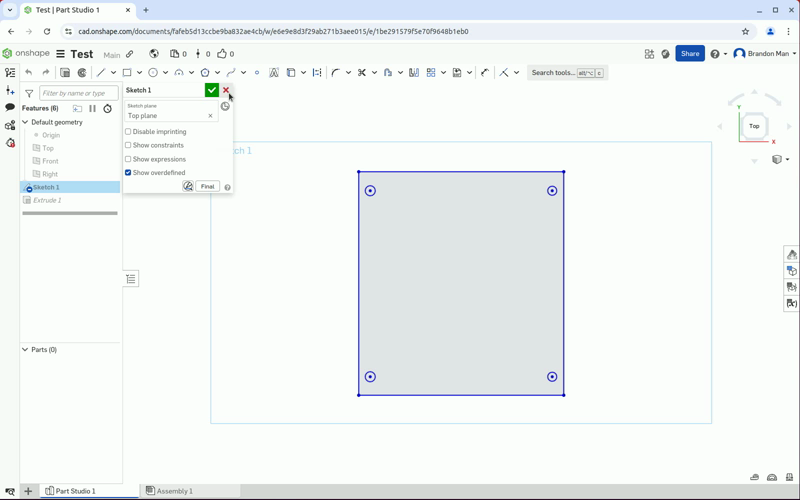
click(229, 92)
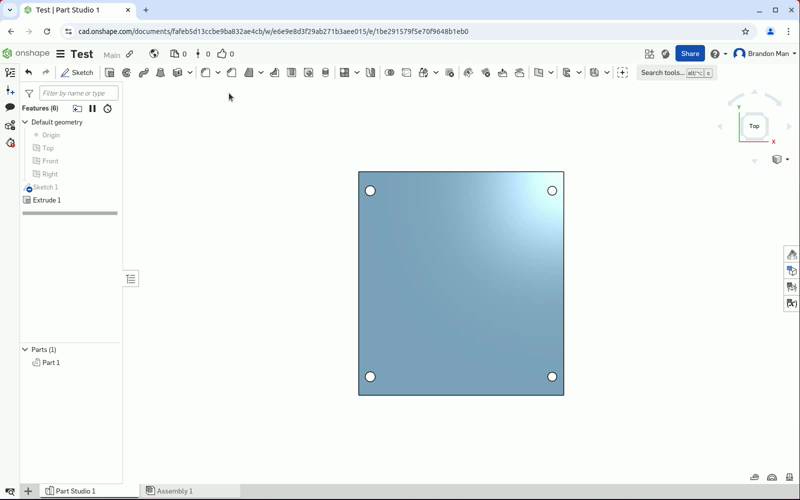
mouse_move(541, 75)
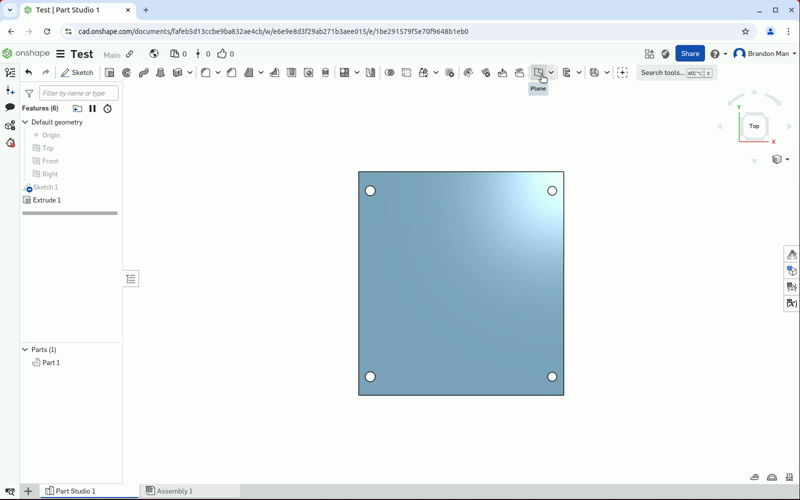
click(541, 75)
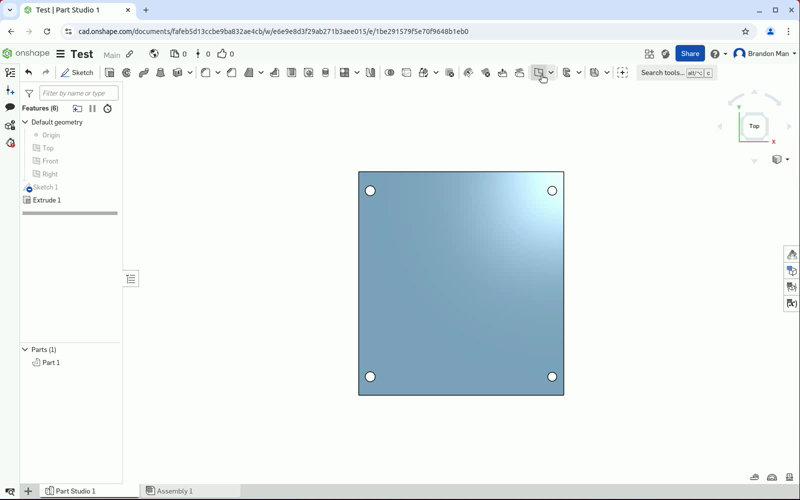
mouse_move(73, 150)
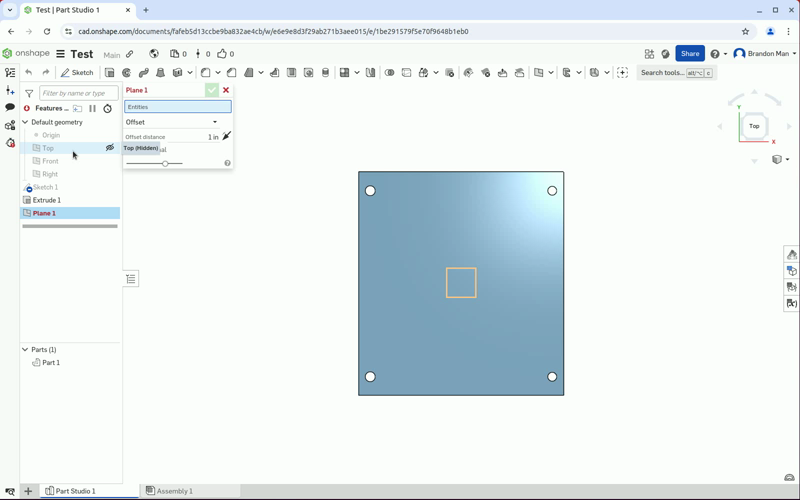
click(73, 150)
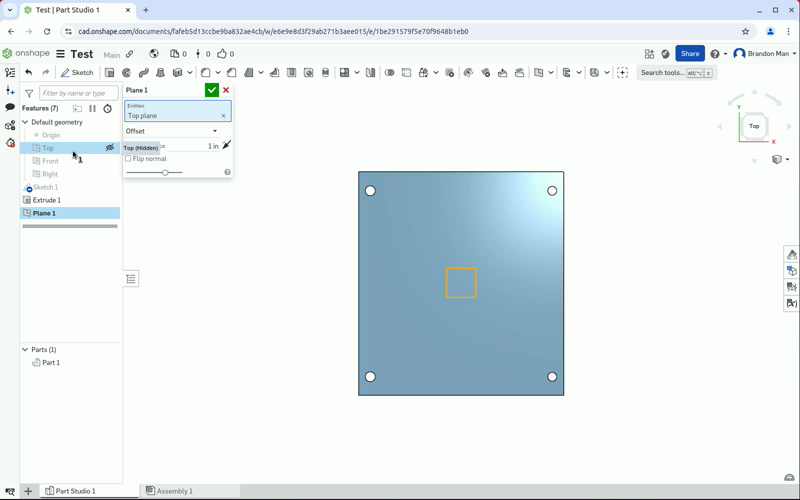
key(tab, 2)
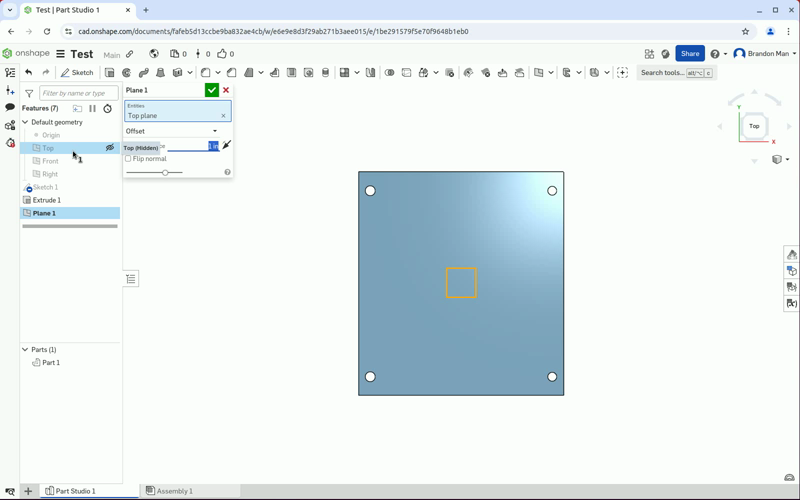
text(1.448)
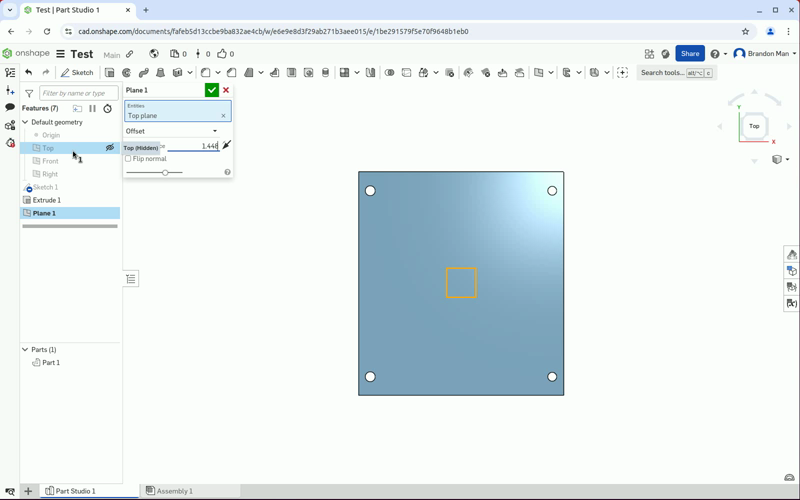
key(enter, 2)
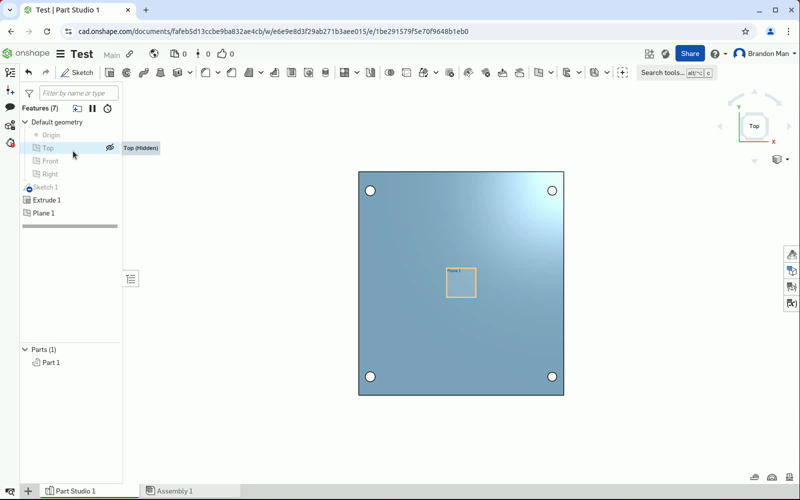
key(shift+s)
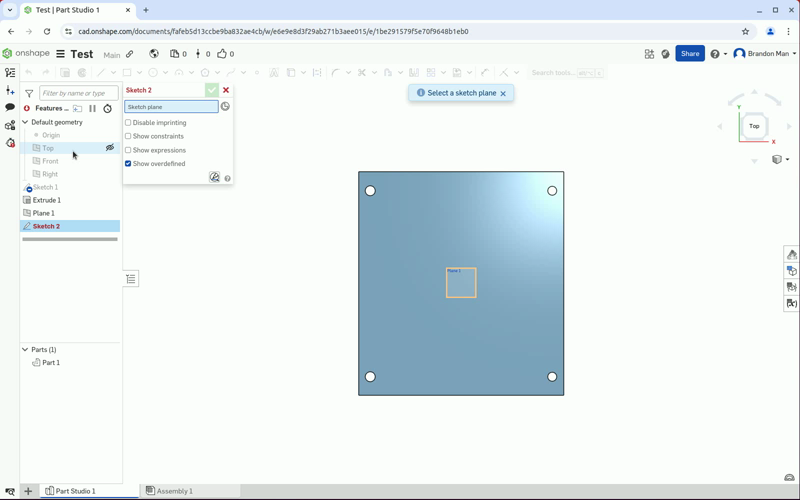
mouse_move(73, 215)
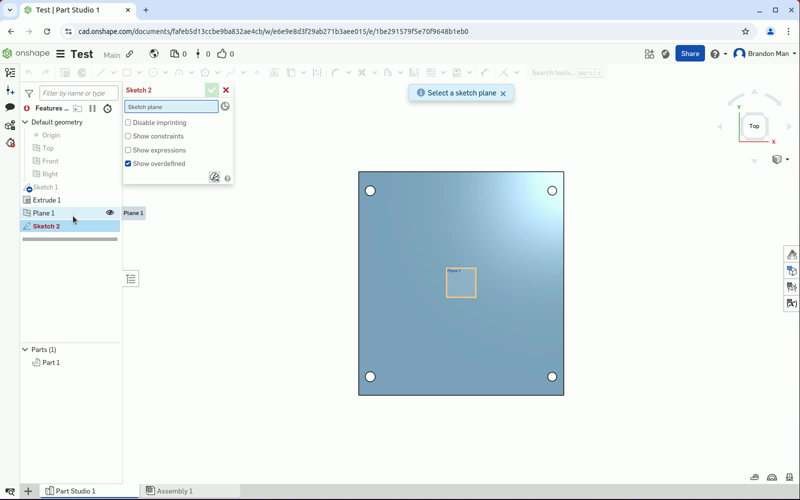
click(73, 215)
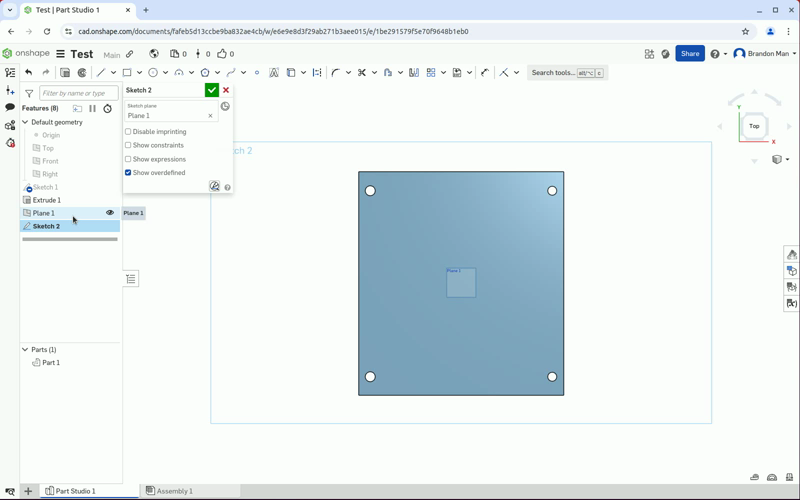
mouse_move(73, 352)
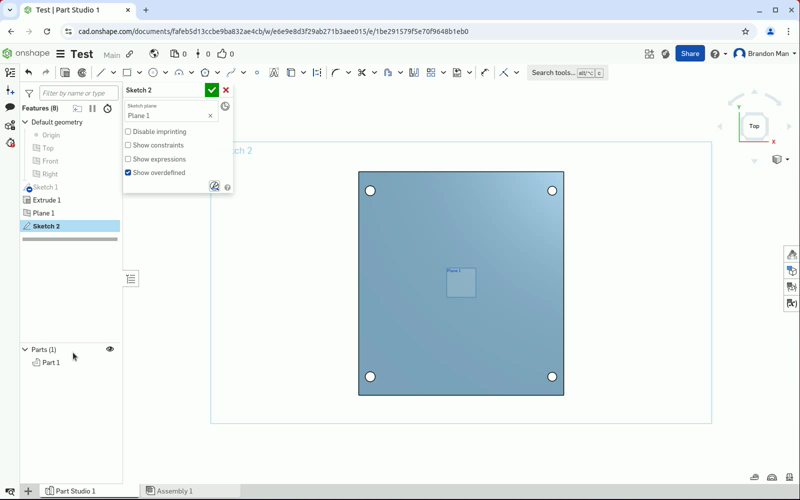
key(y)
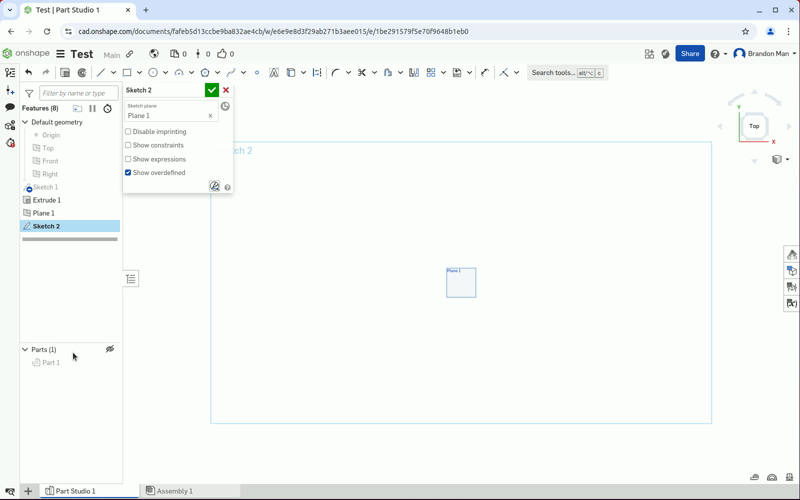
key(l)
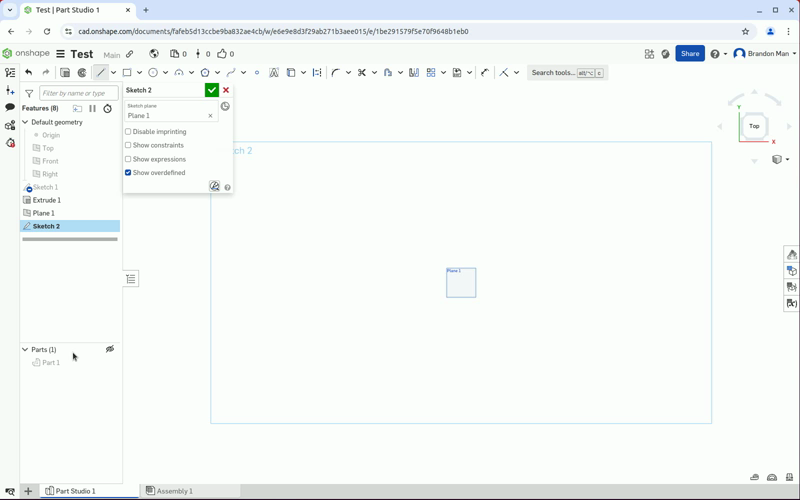
key_down(shift)
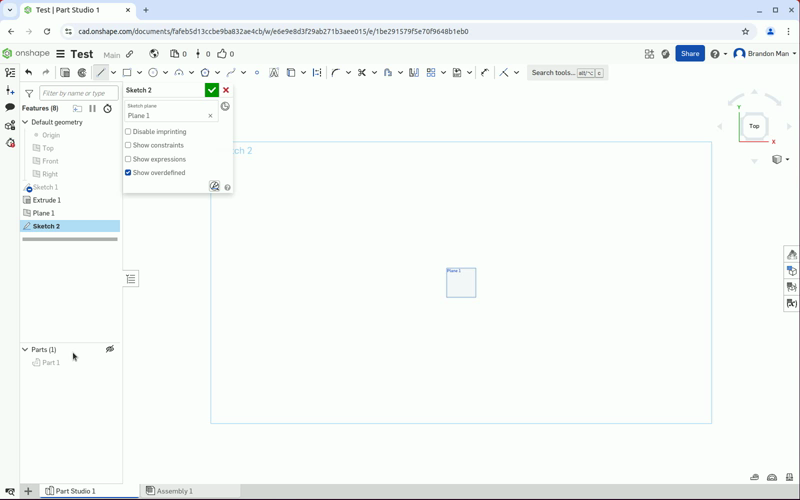
mouse_move(378, 200)
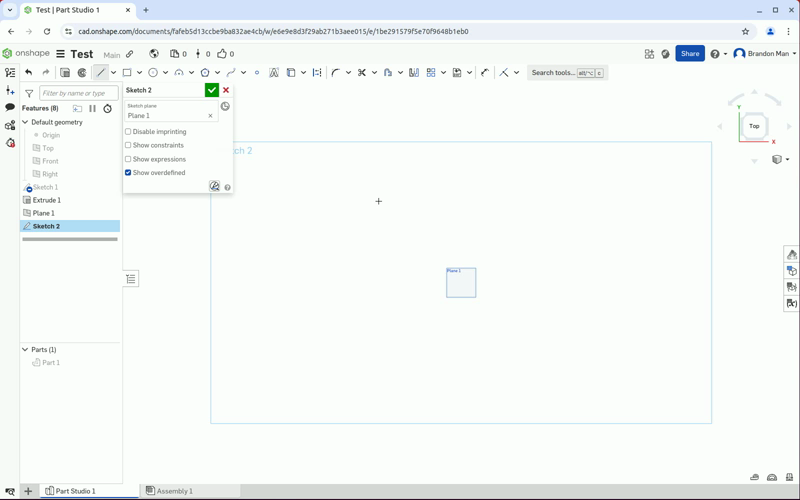
click(378, 200)
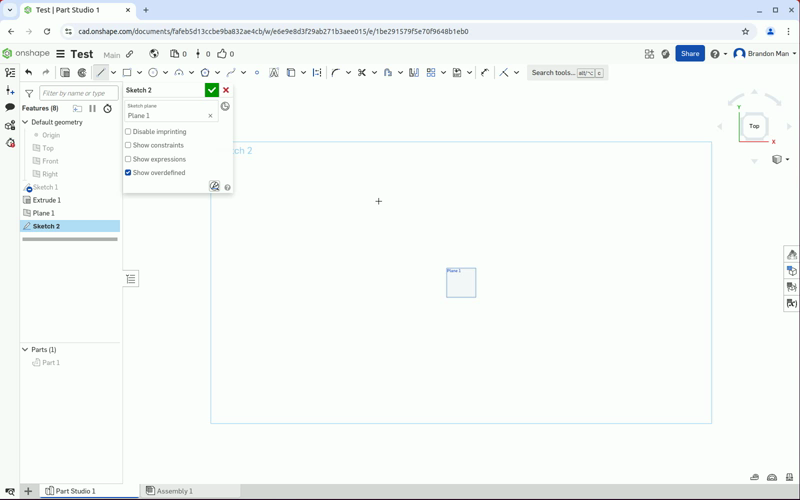
key_up(shift)
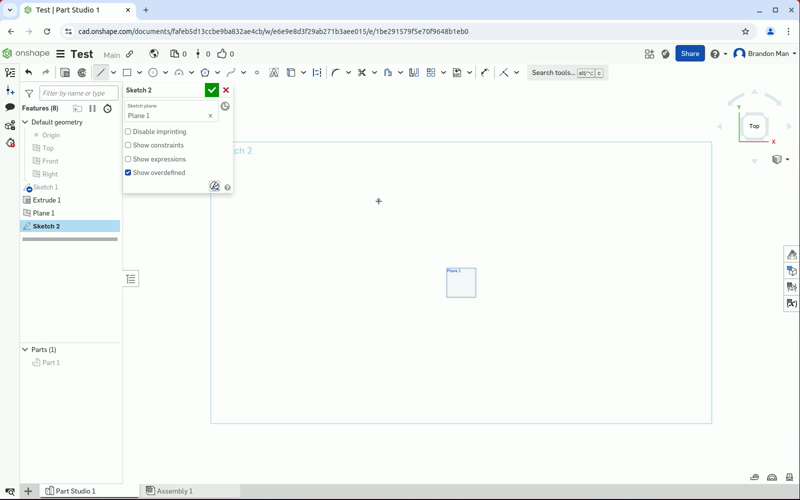
key_down(shift)
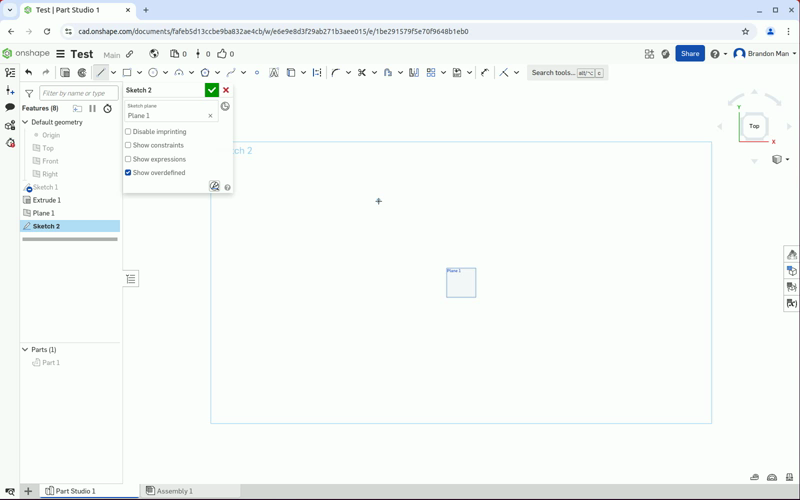
mouse_move(504, 200)
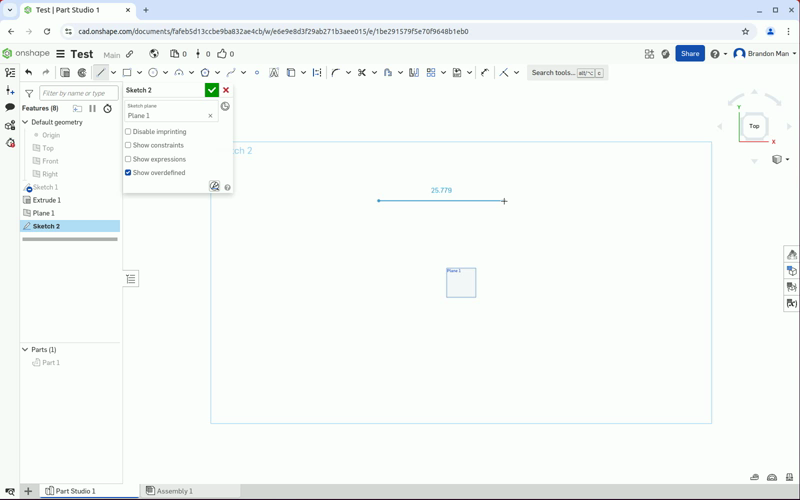
click(504, 200)
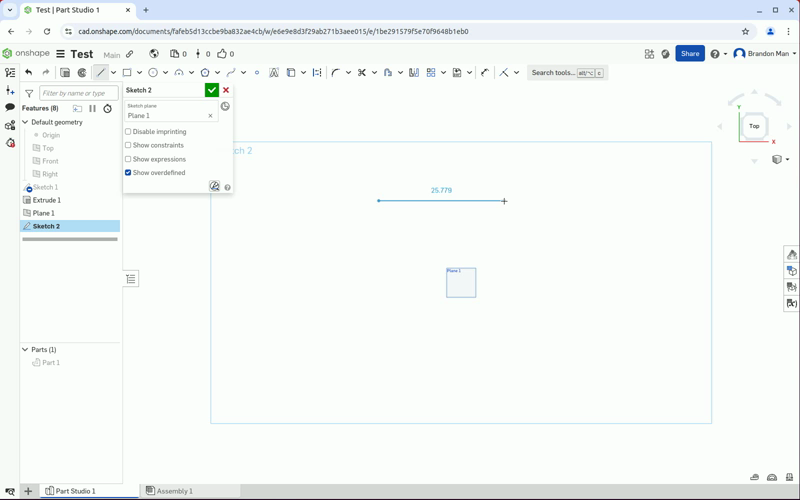
key_up(shift)
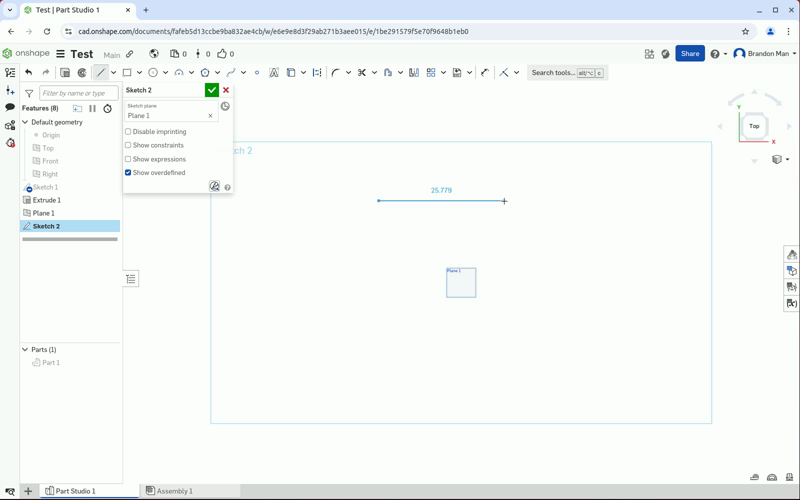
key_down(shift)
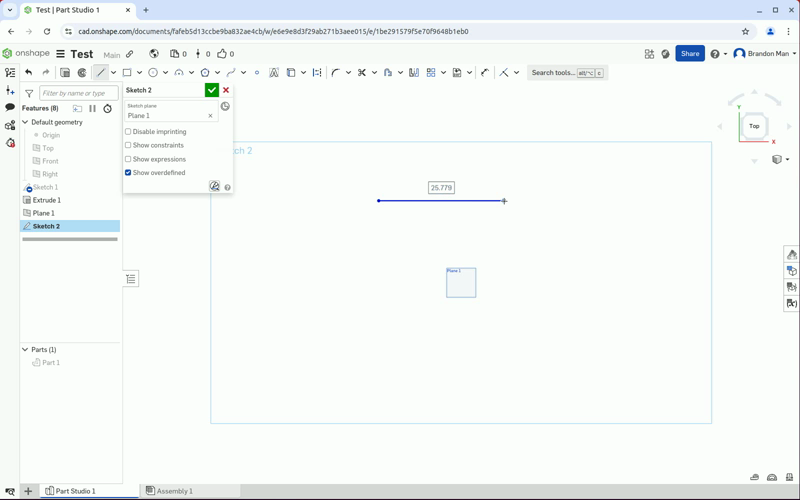
mouse_move(534, 200)
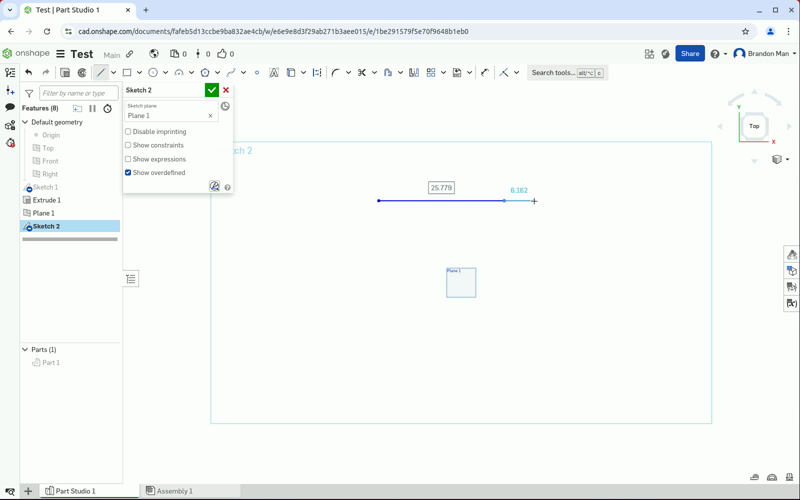
mouse_move(504, 170)
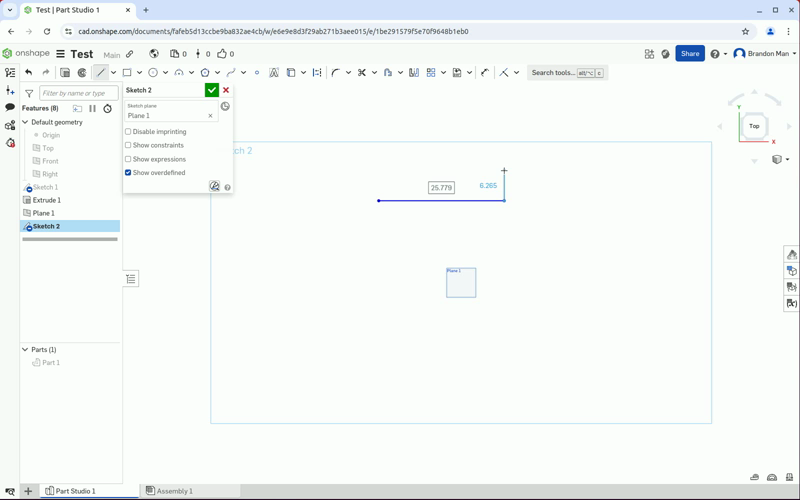
click(504, 170)
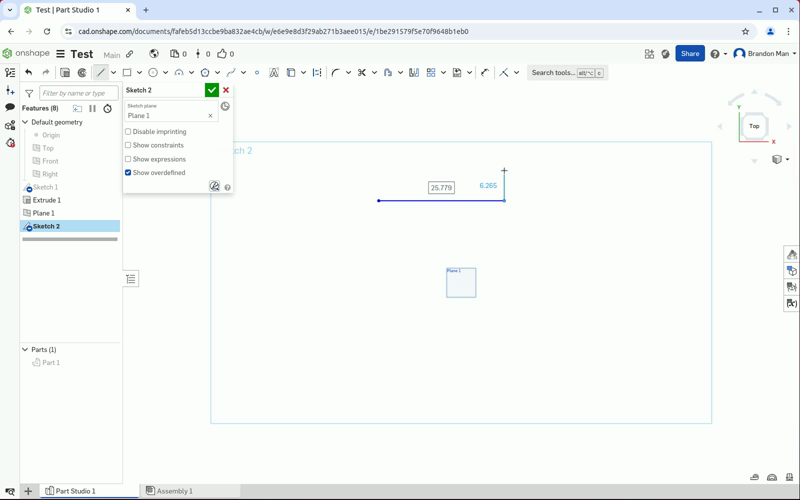
key_up(shift)
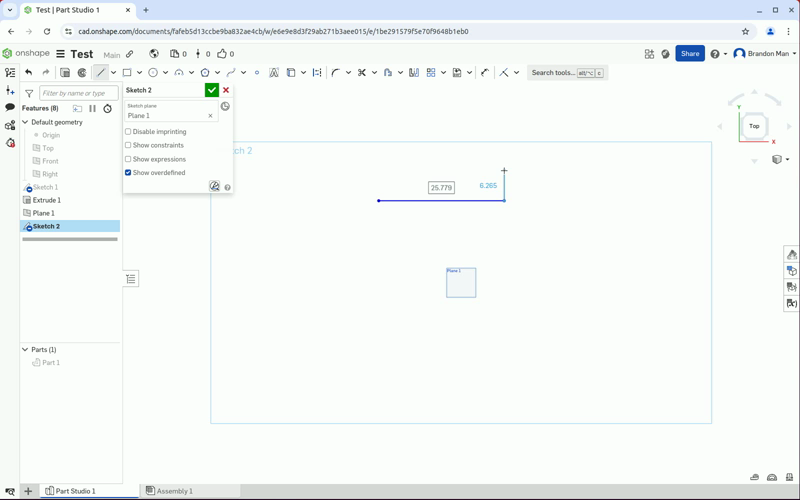
key_down(shift)
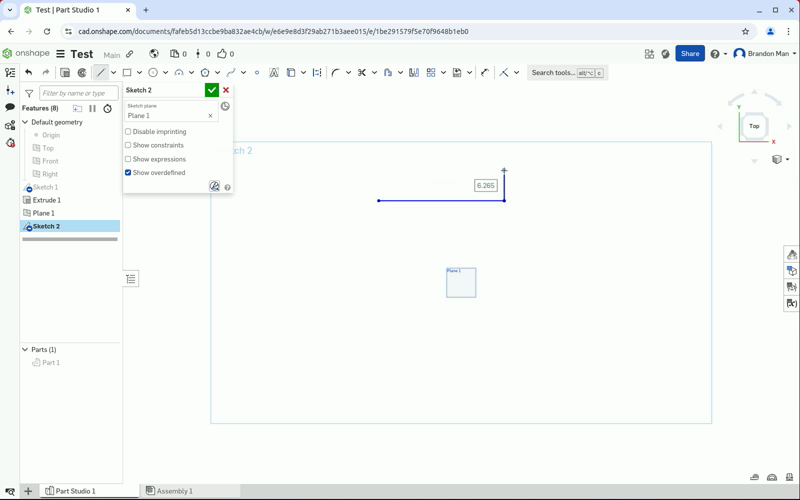
mouse_move(378, 170)
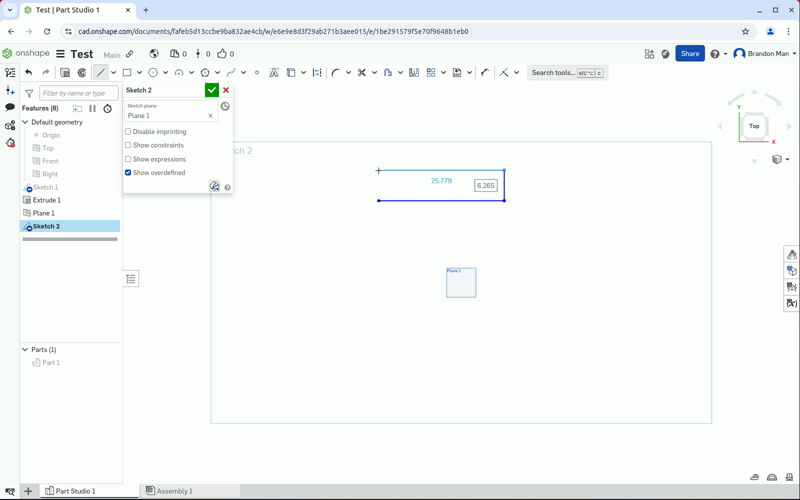
click(378, 170)
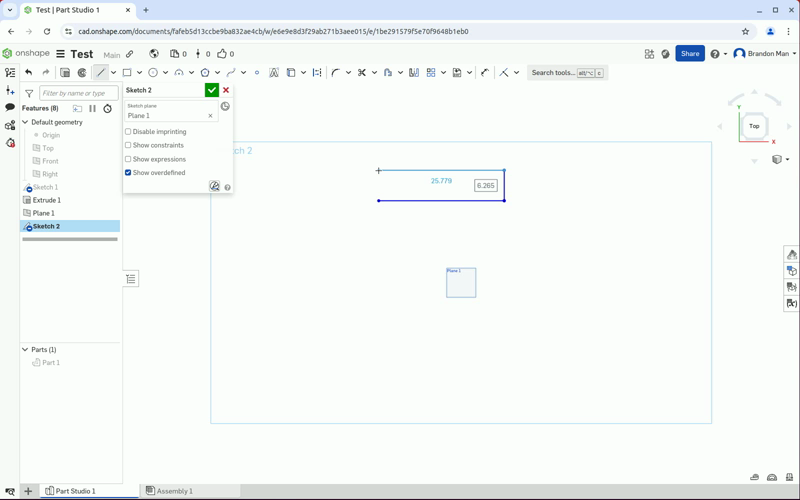
key_up(shift)
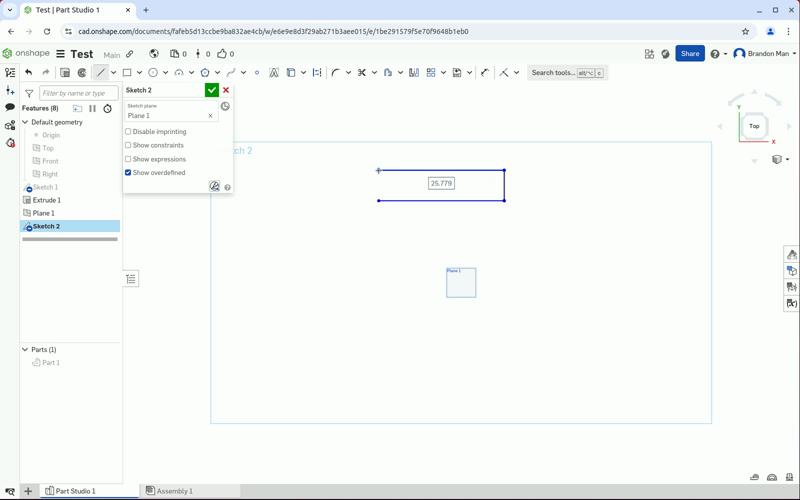
mouse_move(408, 170)
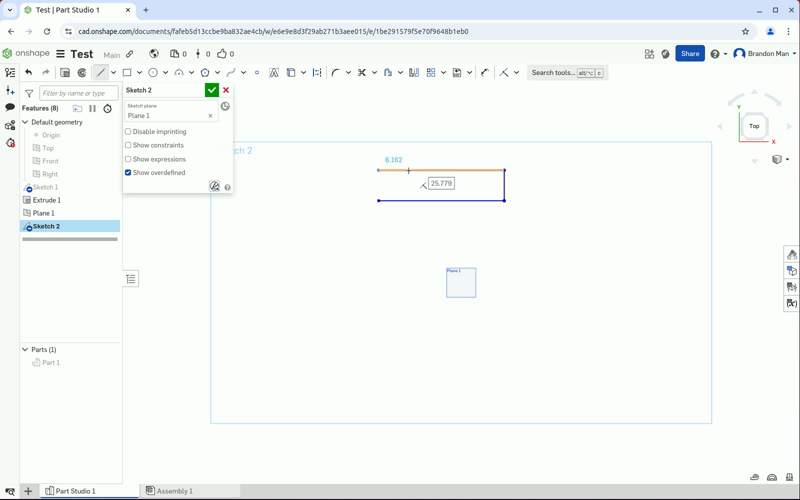
key_down(shift)
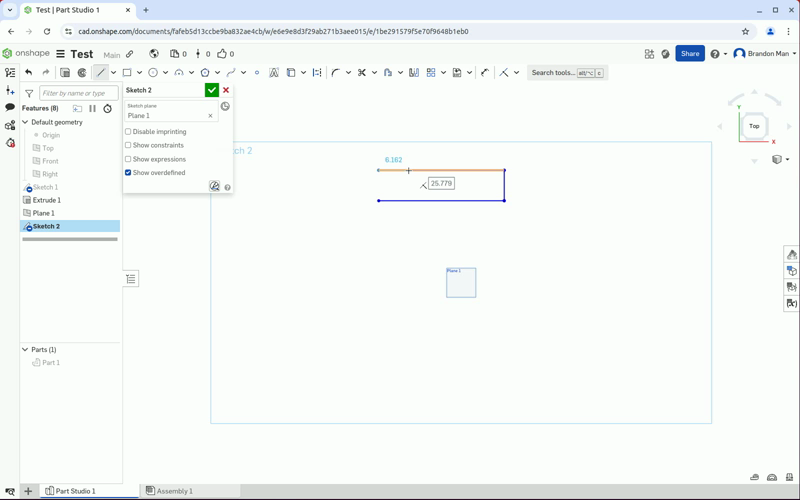
mouse_move(378, 200)
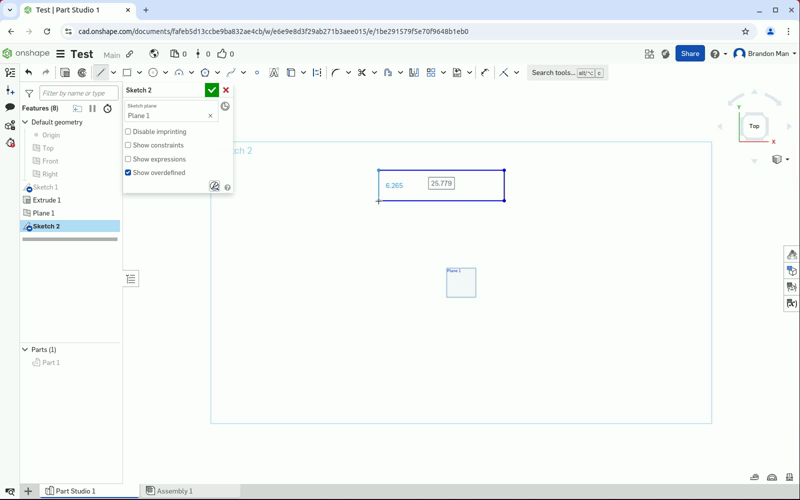
key_up(shift)
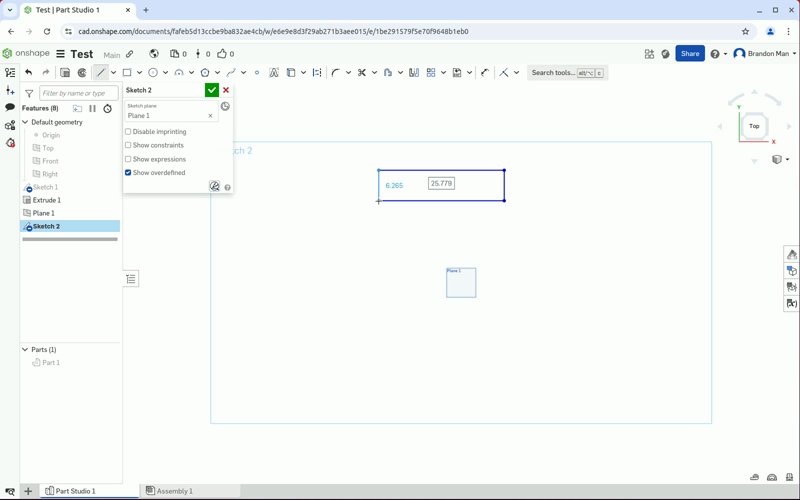
click(378, 200)
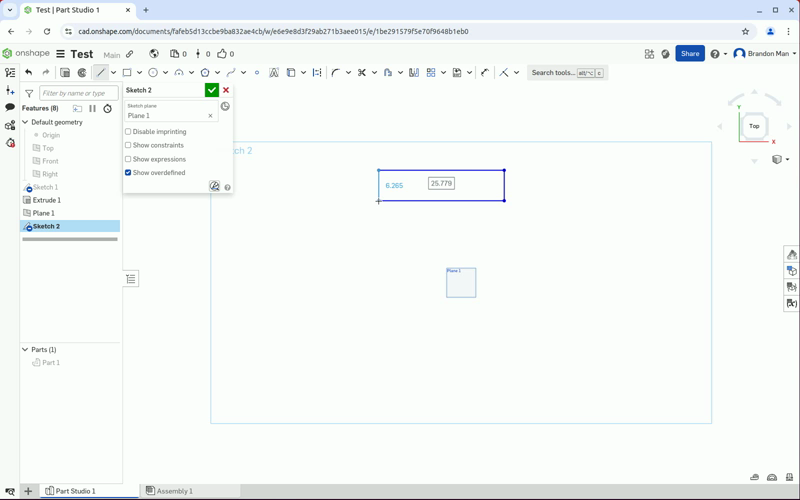
key(esc)
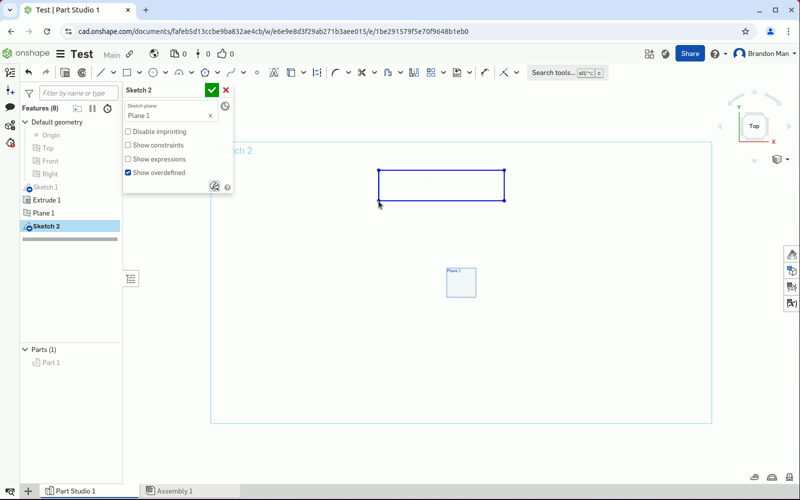
mouse_move(425, 178)
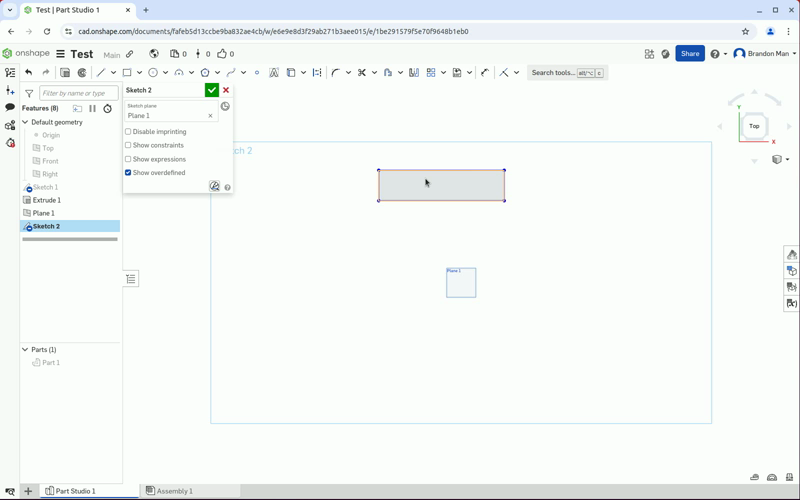
click(425, 178)
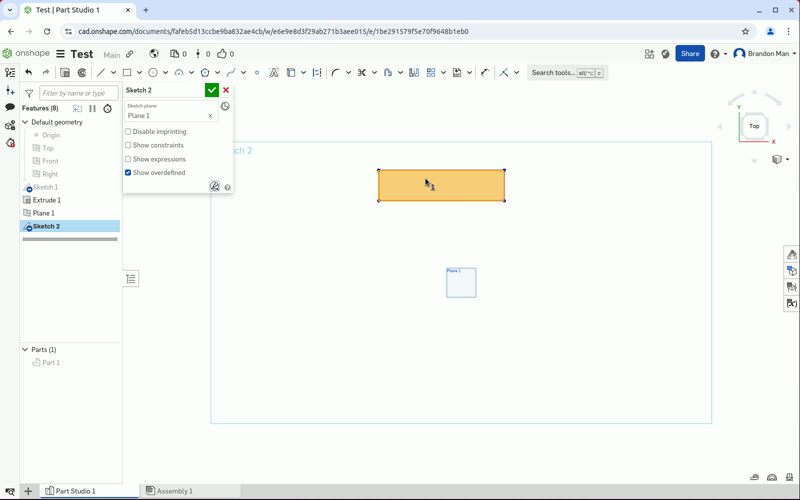
mouse_move(73, 352)
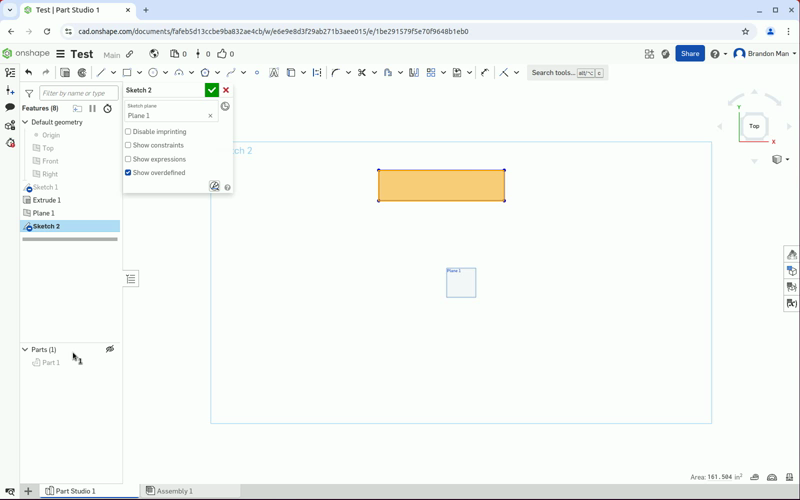
key(shift+y)
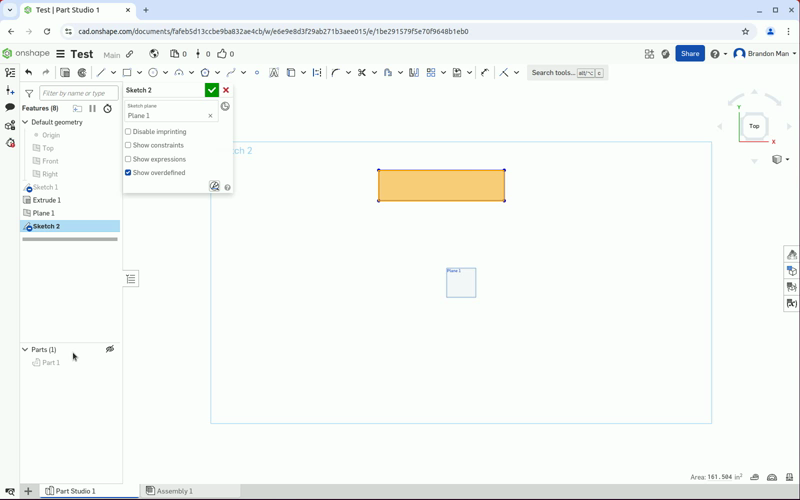
key(shift+e)
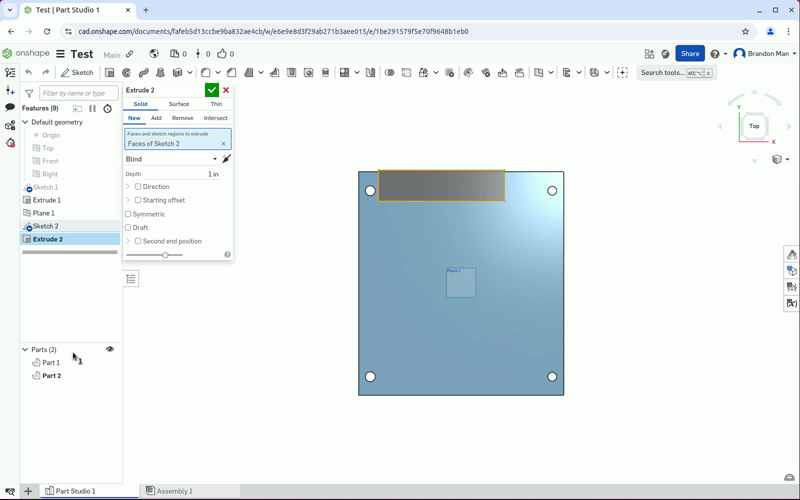
mouse_move(143, 106)
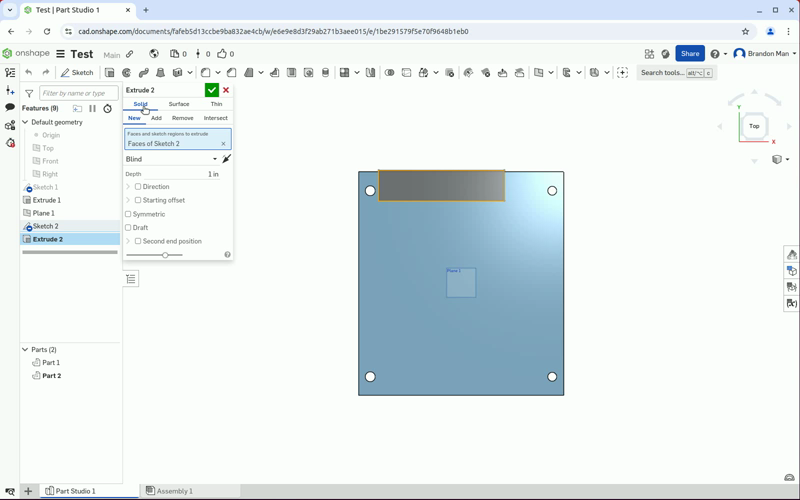
click(143, 106)
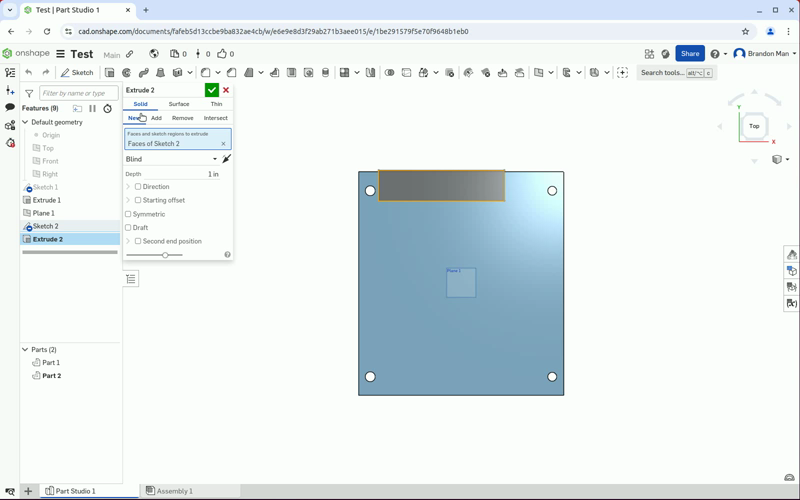
mouse_move(137, 120)
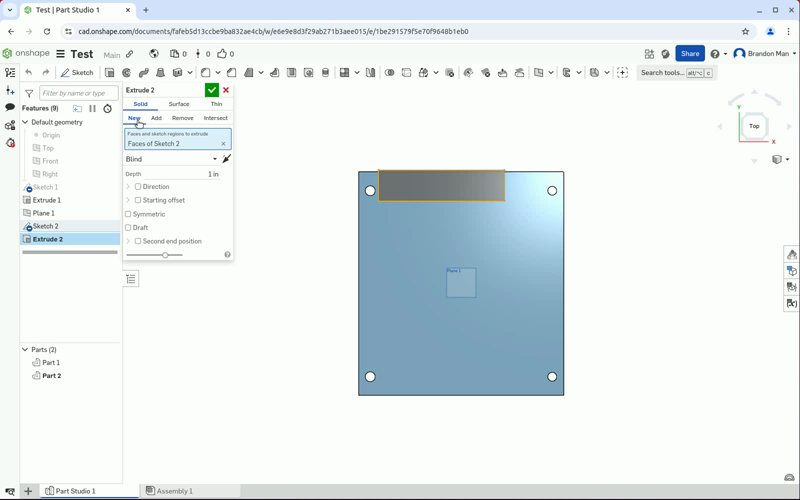
click(137, 120)
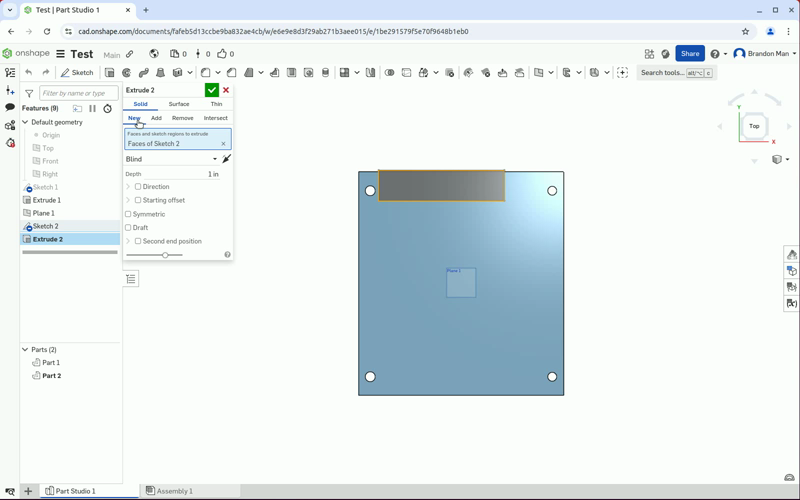
key(tab, 4)
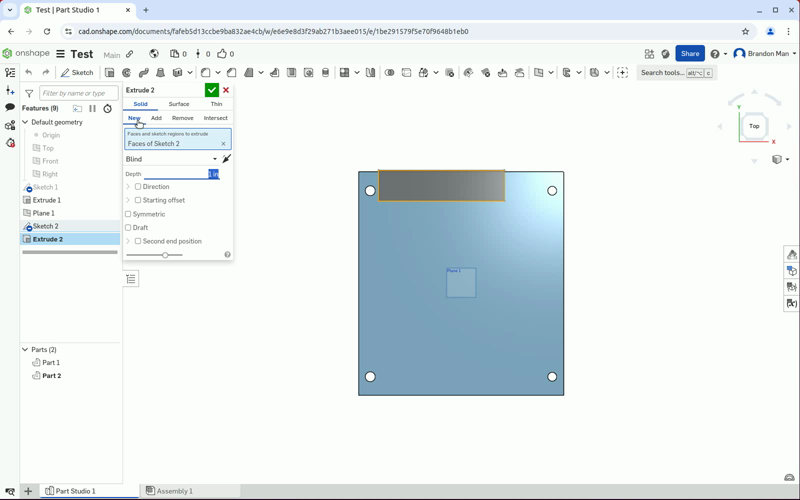
text(5.055)
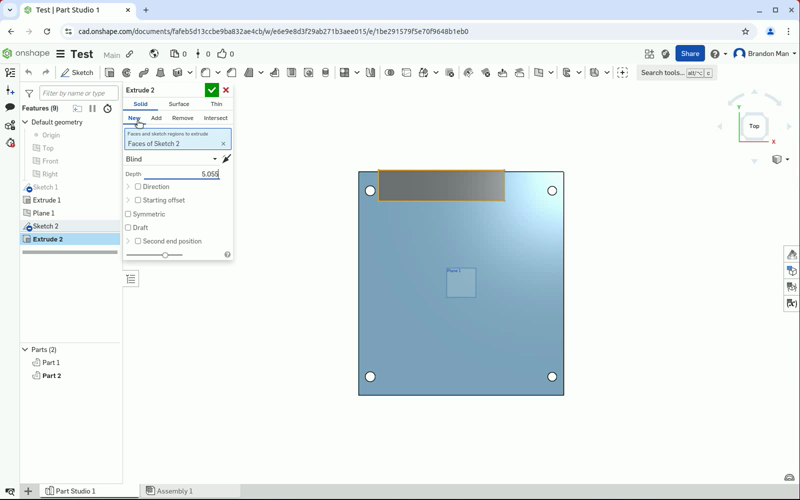
key(enter)
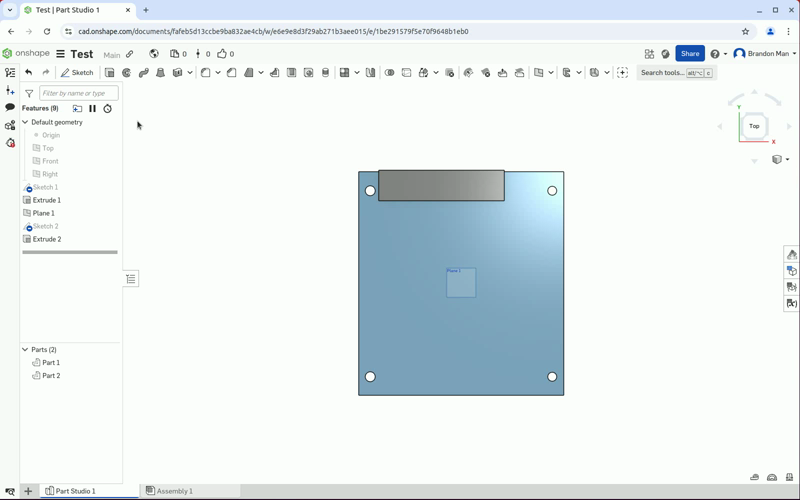
key(shift+h)
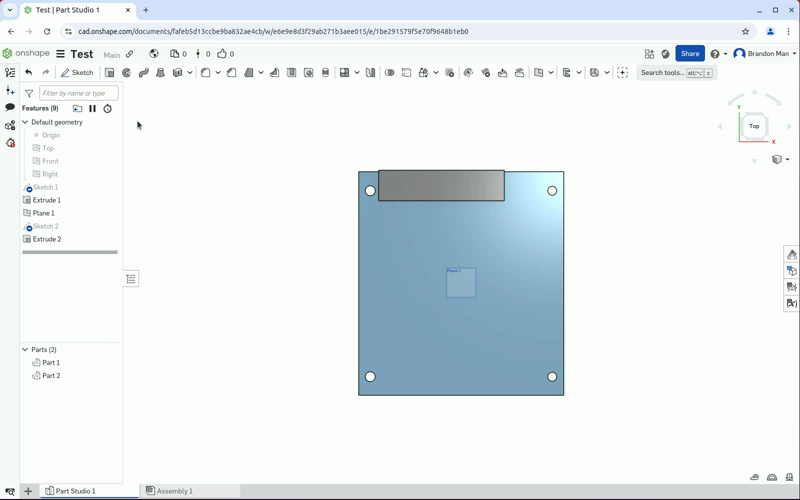
key(shift+h)
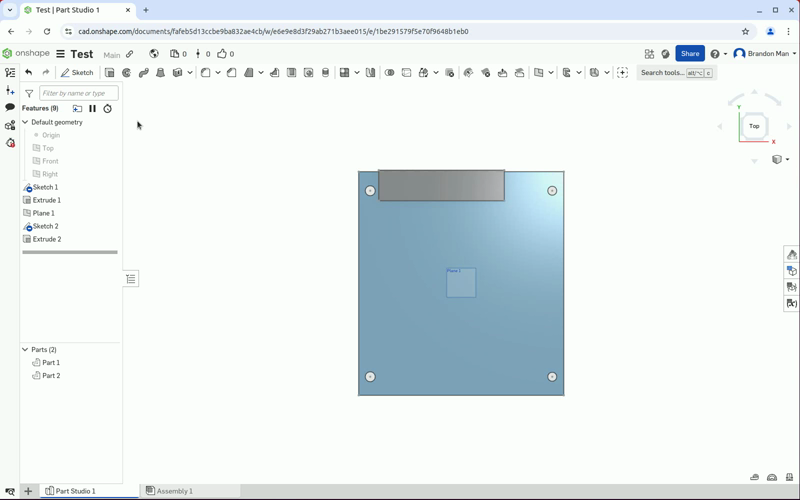
key(shift+7)
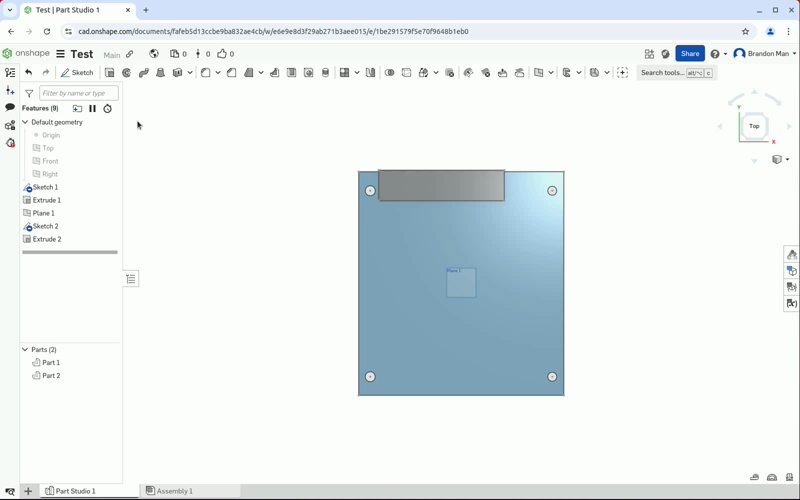
key(up, 3)
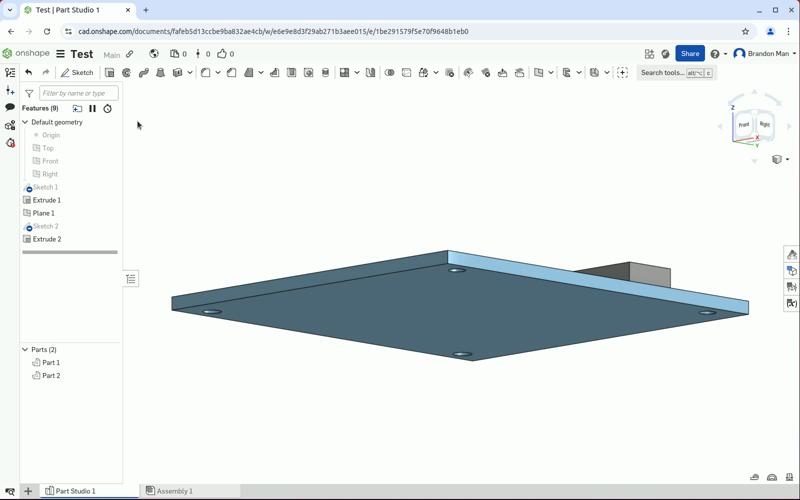
key(left, 3)
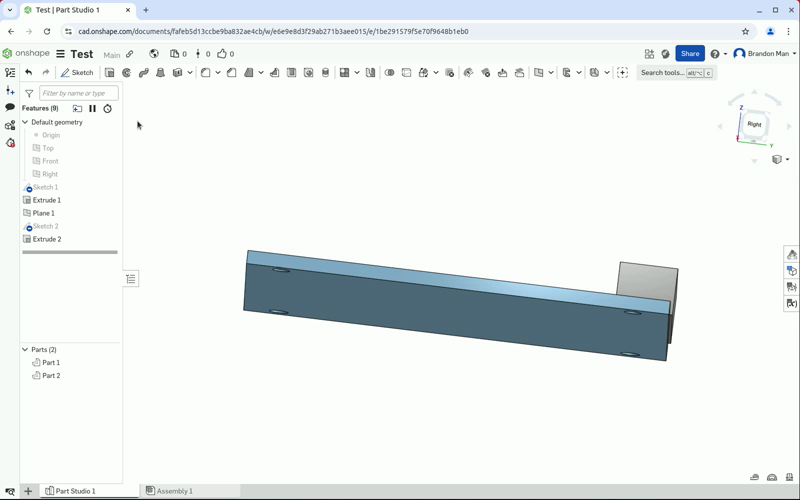
key(right, 3)
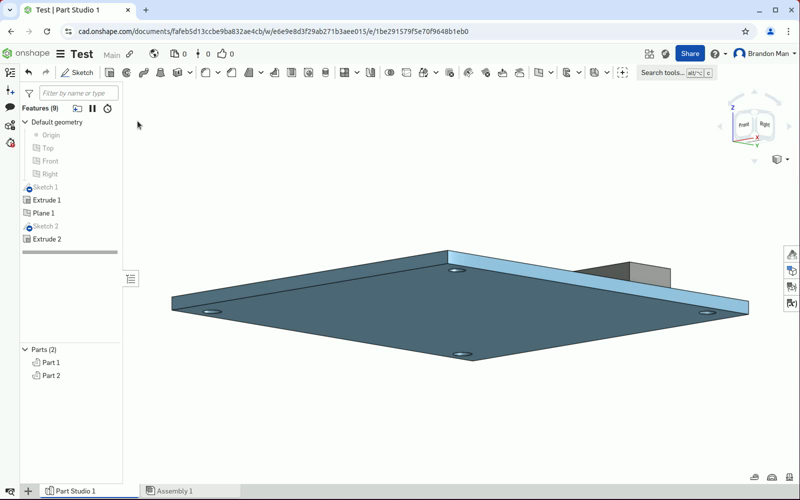
key(down, 3)
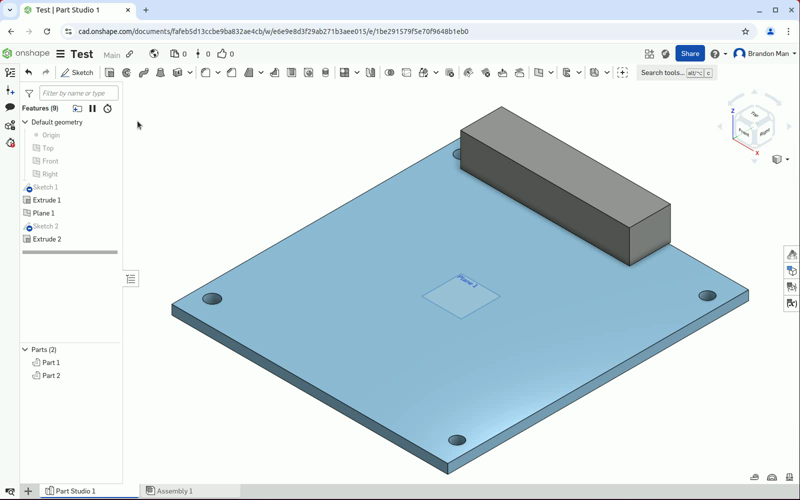
mouse_move(73, 189)
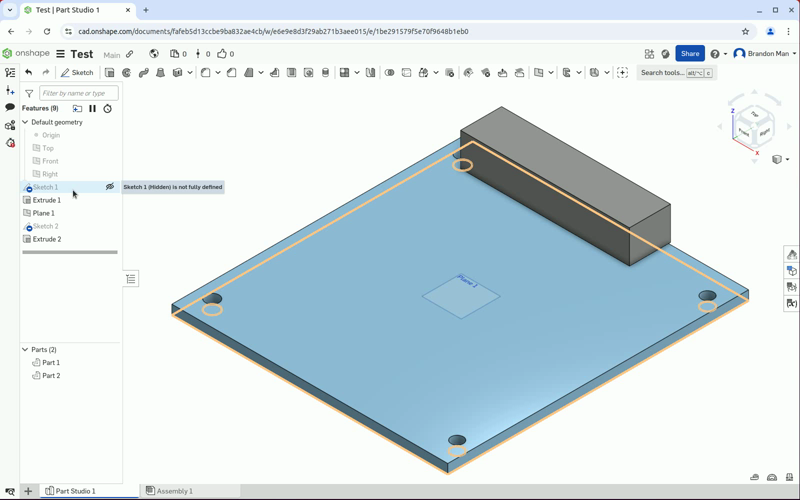
click(73, 189)